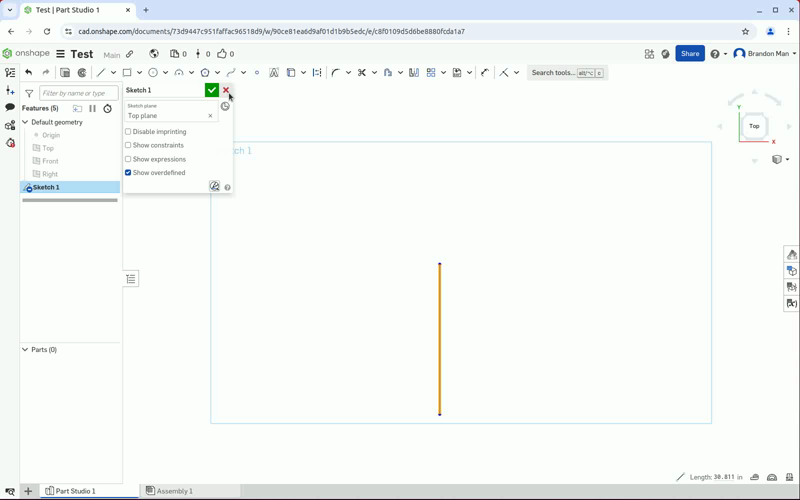
key(shift+h)
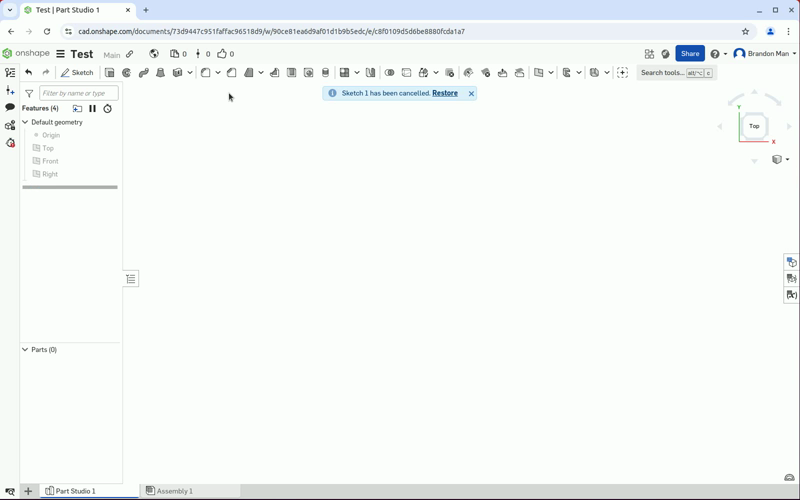
mouse_move(73, 352)
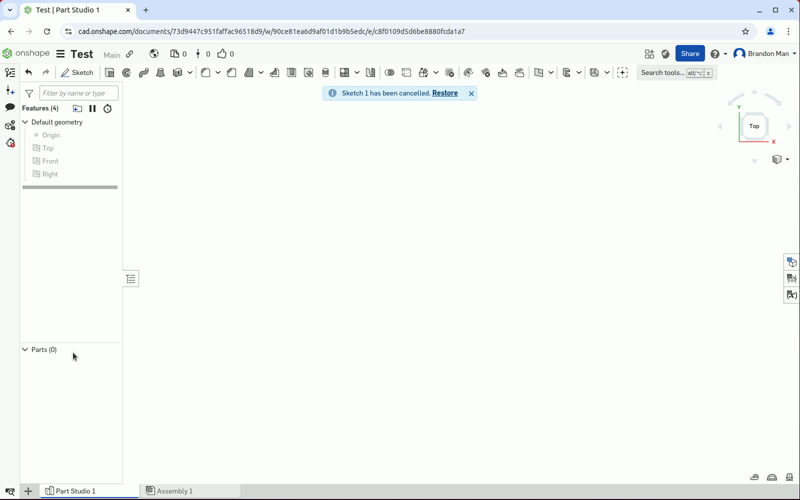
key(y)
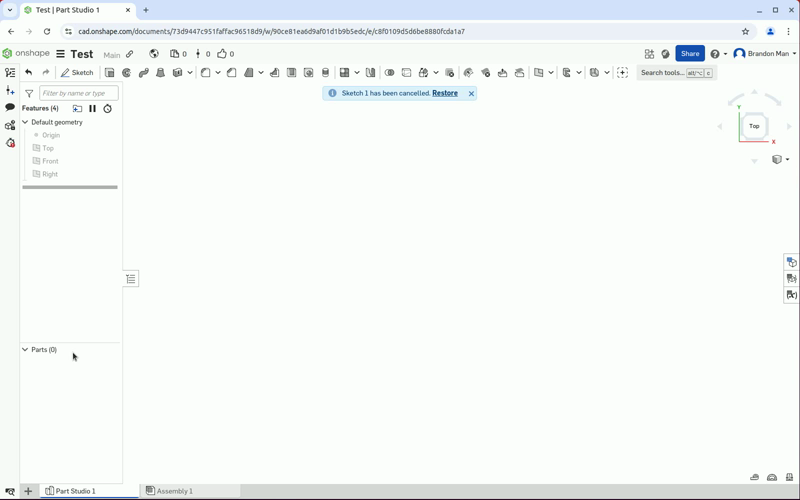
key(shift+p)
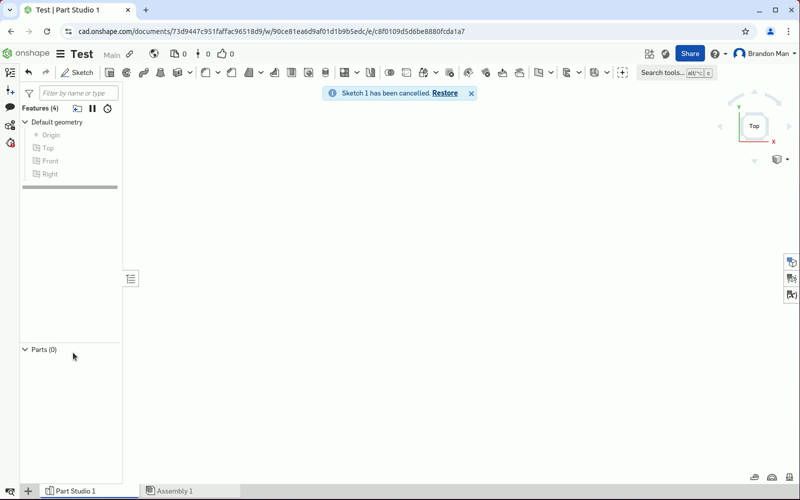
key(space)
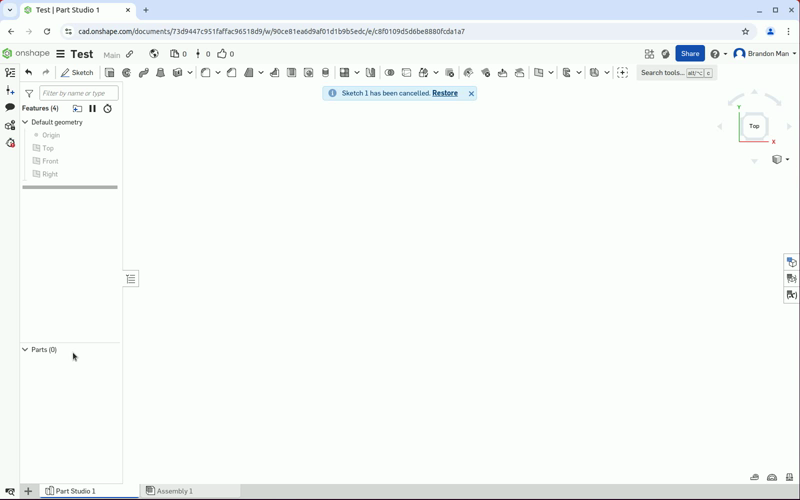
key_down(shift)
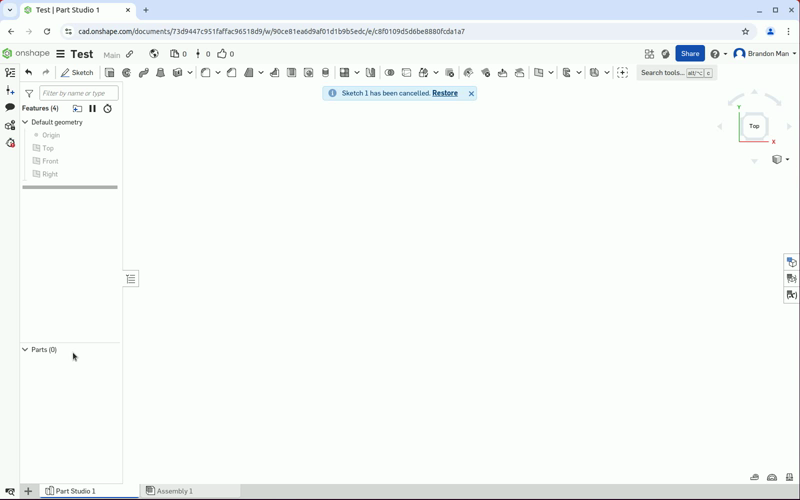
key(up)
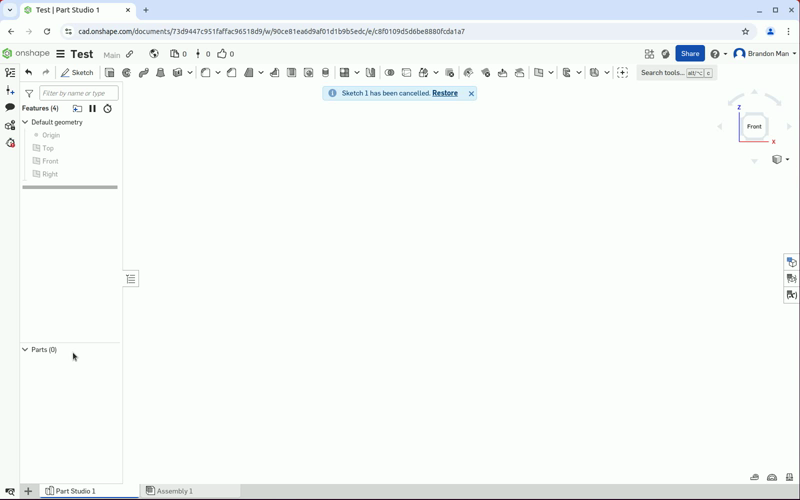
key_up(shift)
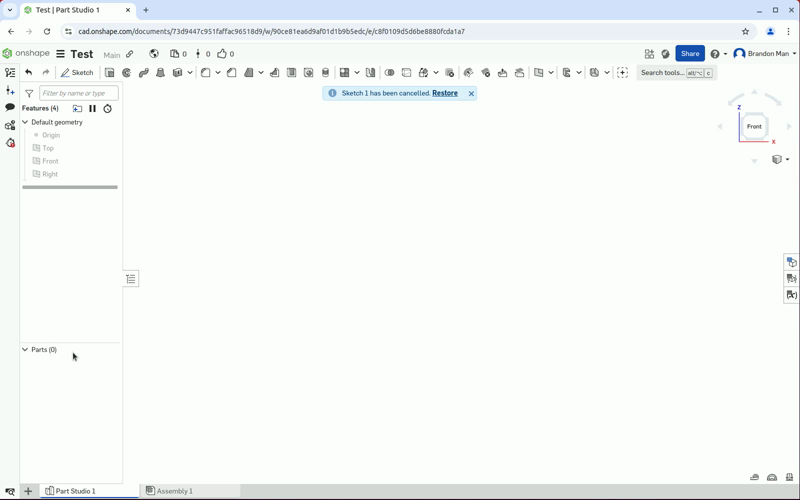
mouse_move(73, 352)
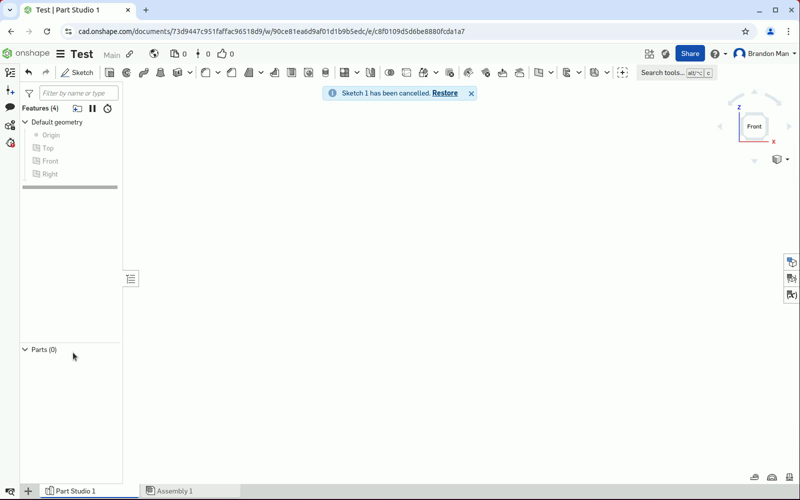
key(shift+y)
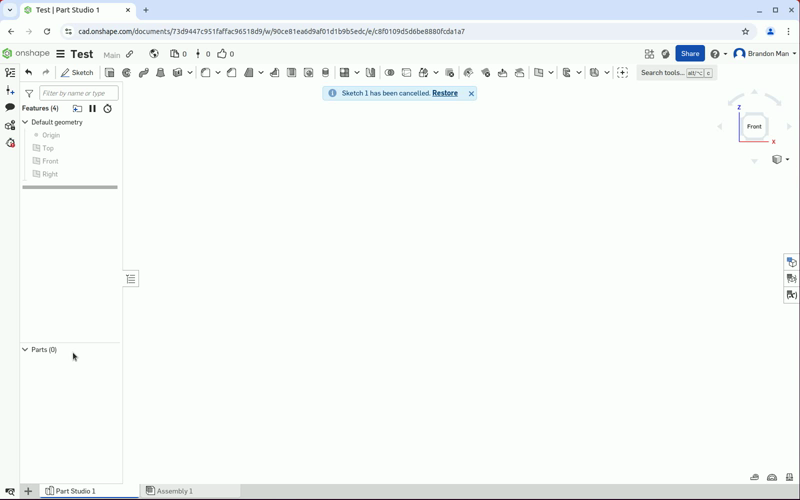
key(shift+s)
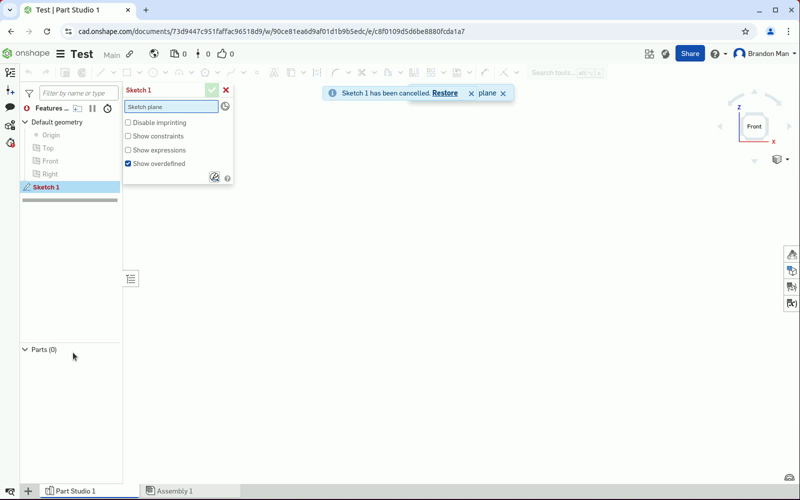
mouse_move(73, 163)
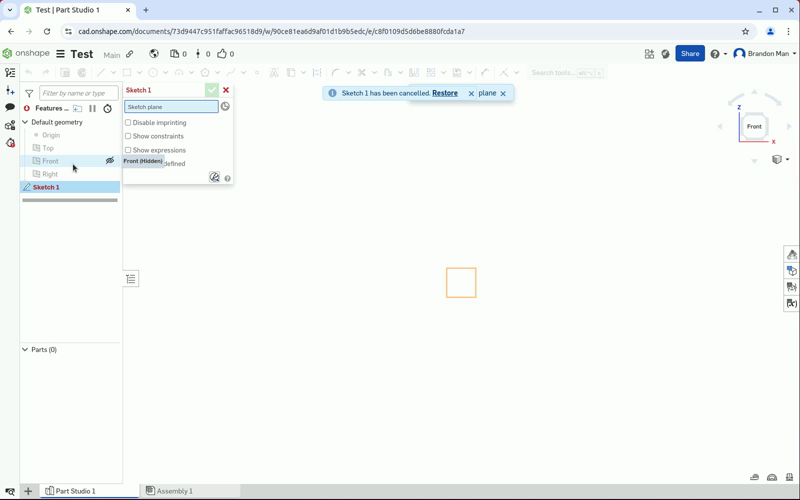
click(73, 163)
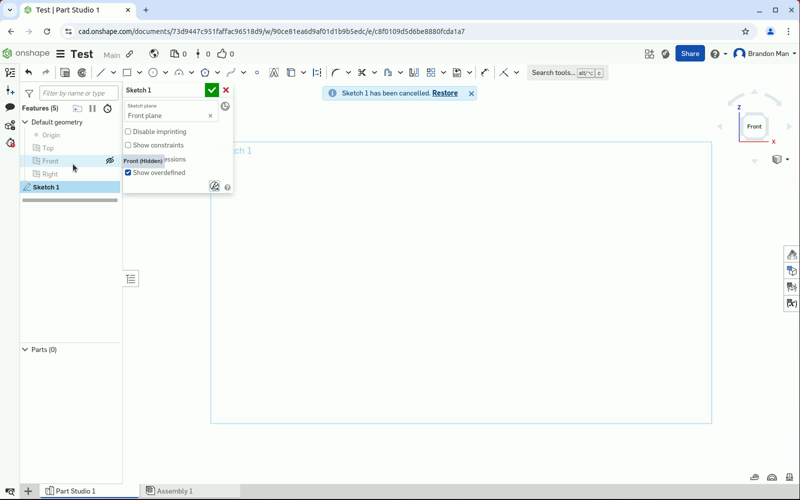
mouse_move(73, 352)
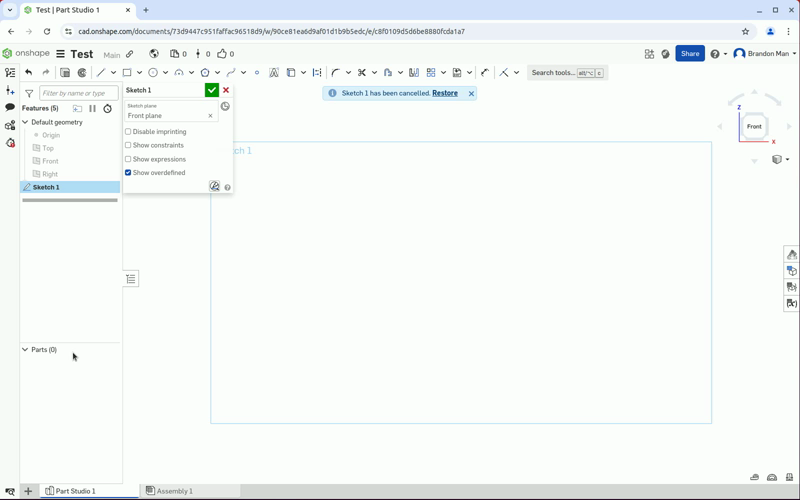
key(y)
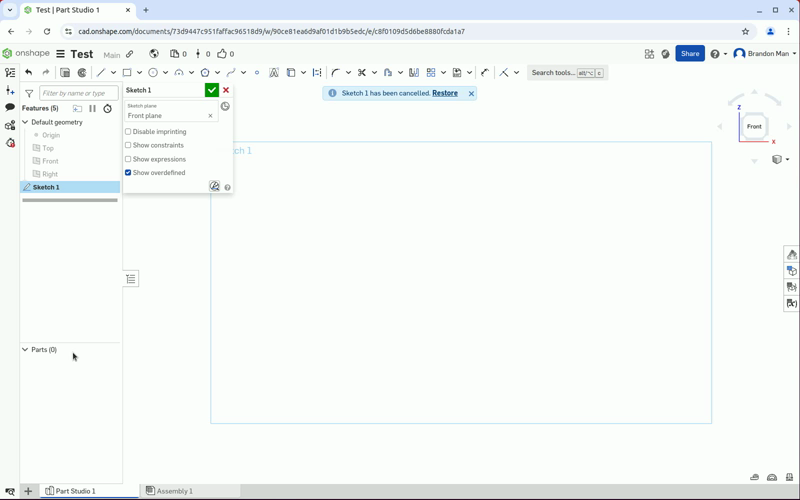
key(c)
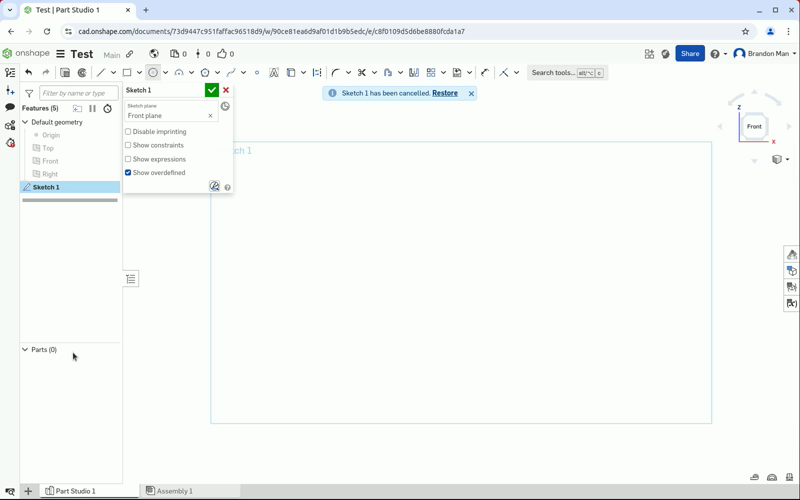
key_down(shift)
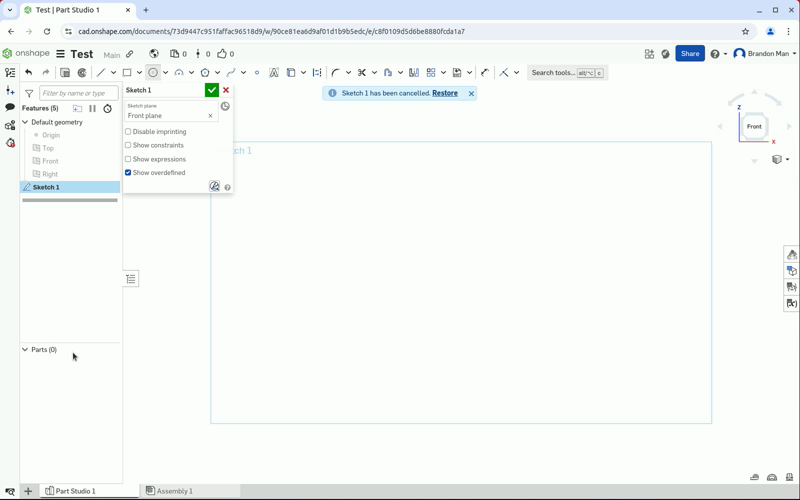
mouse_move(461, 282)
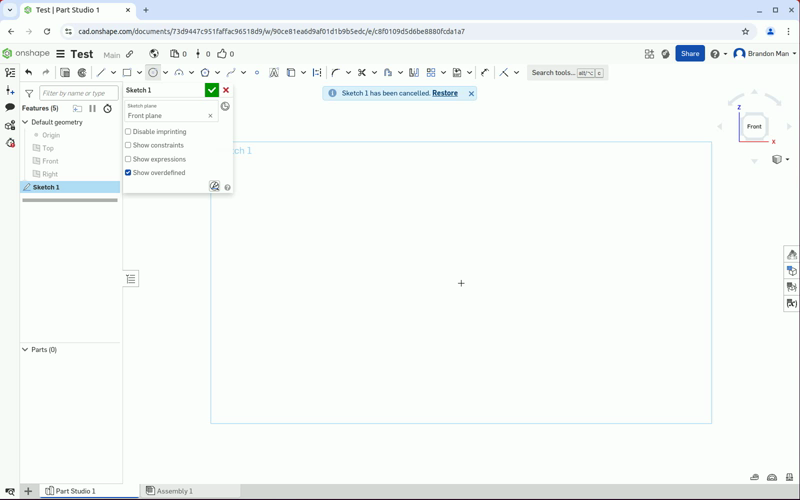
click(461, 282)
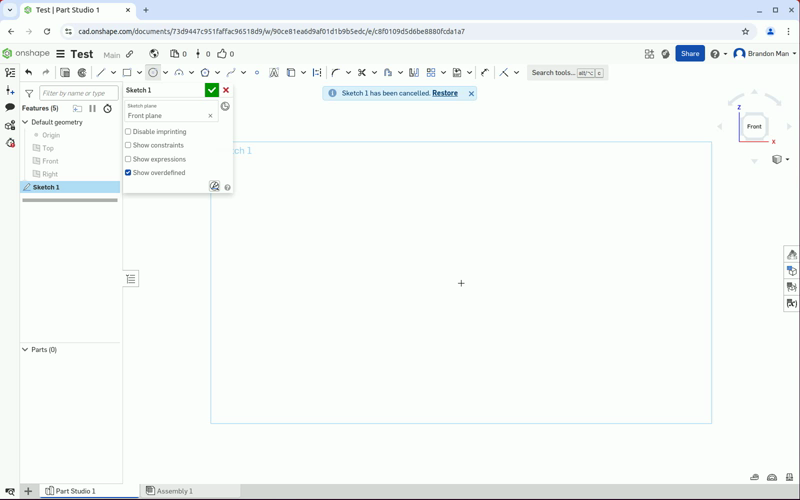
key_up(shift)
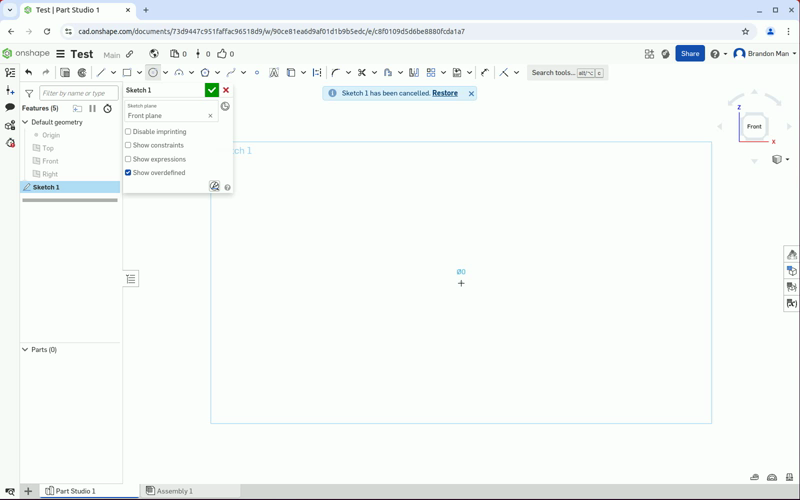
mouse_move(574, 282)
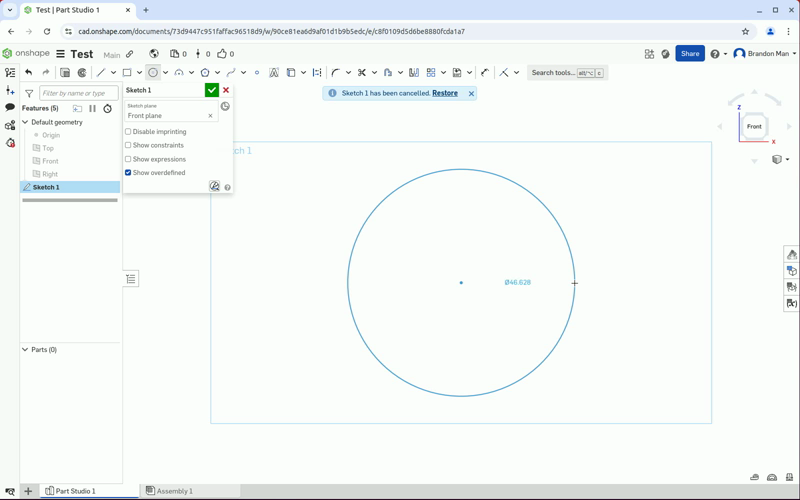
click(574, 282)
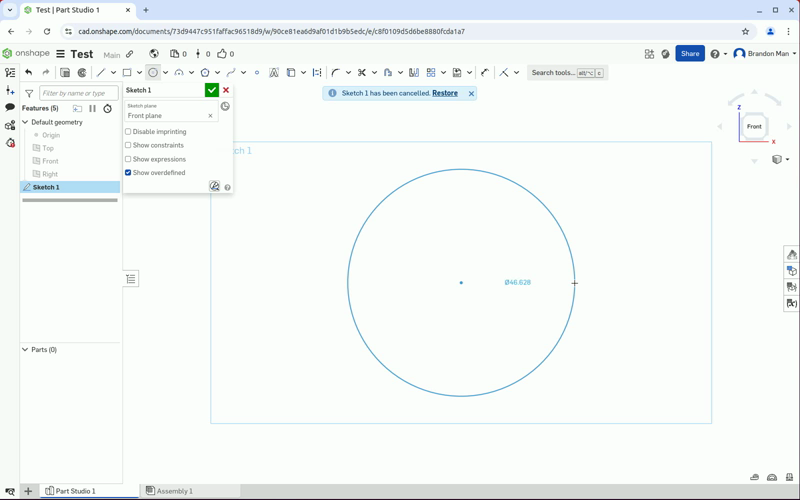
key(esc)
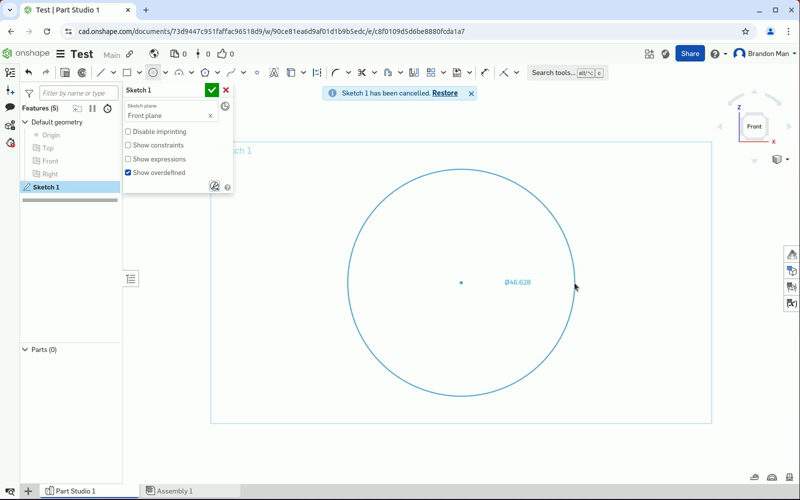
mouse_move(442, 272)
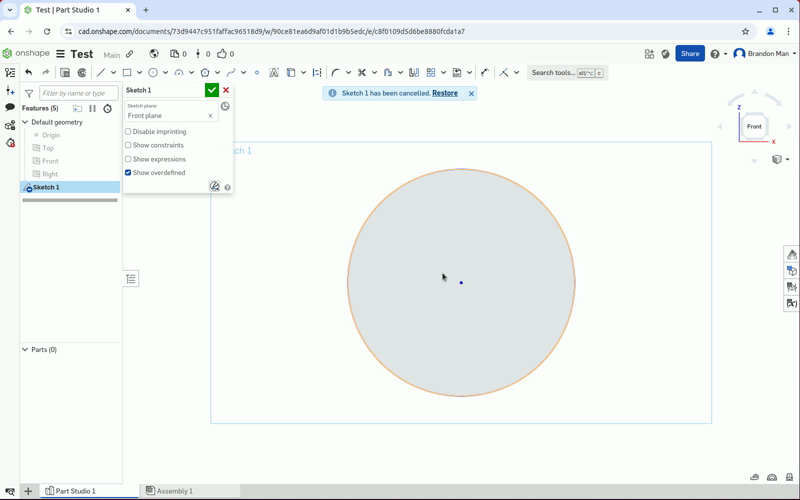
click(442, 272)
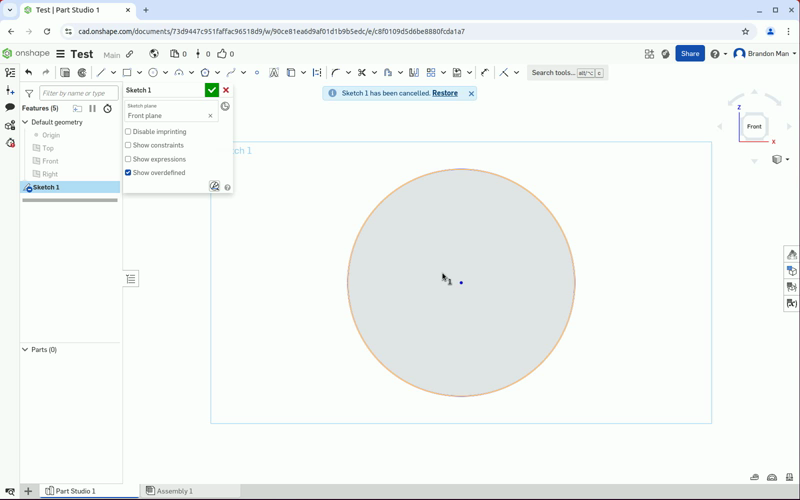
mouse_move(73, 352)
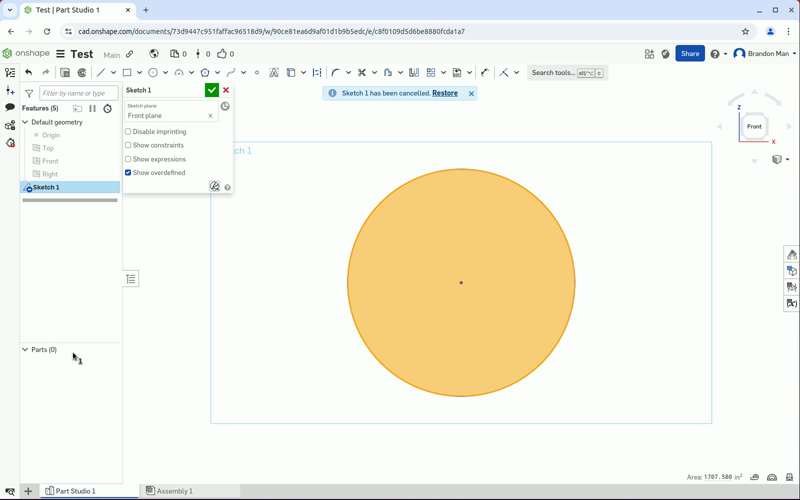
key(shift+y)
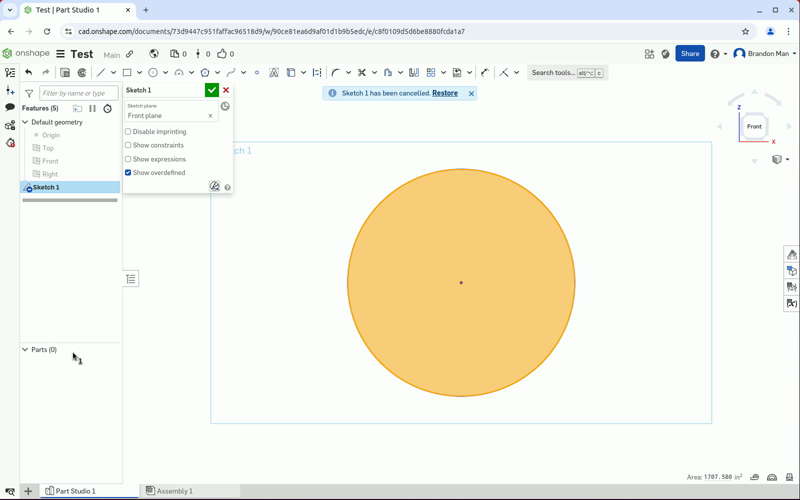
key(shift+e)
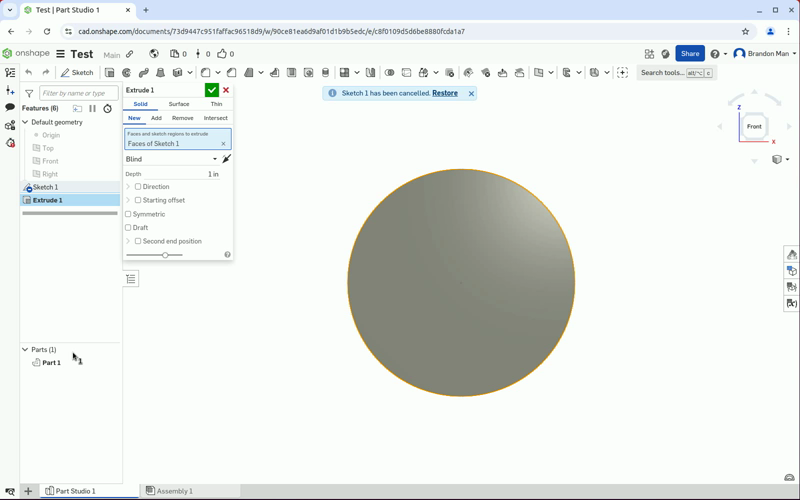
mouse_move(143, 106)
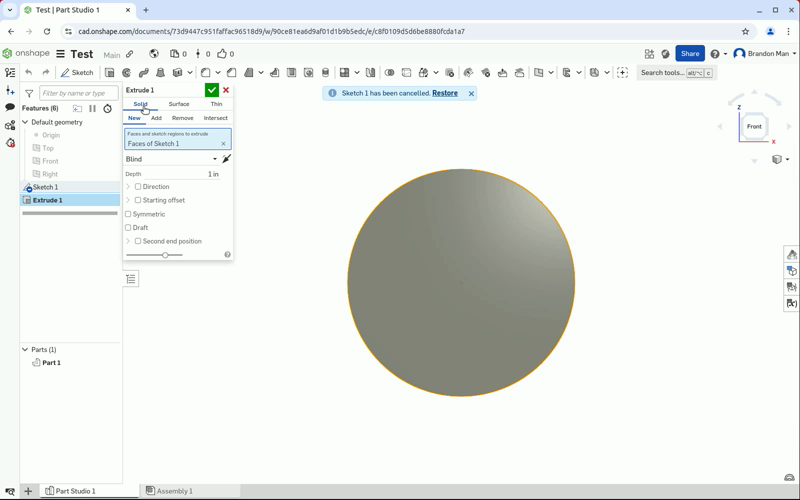
click(143, 106)
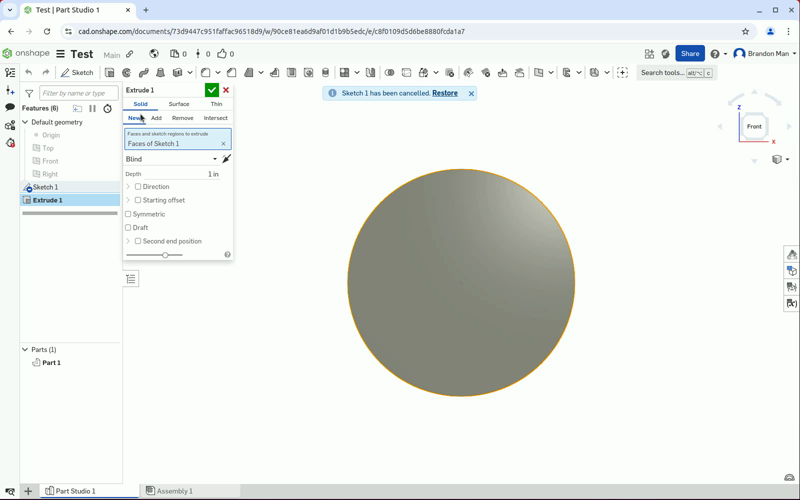
mouse_move(137, 120)
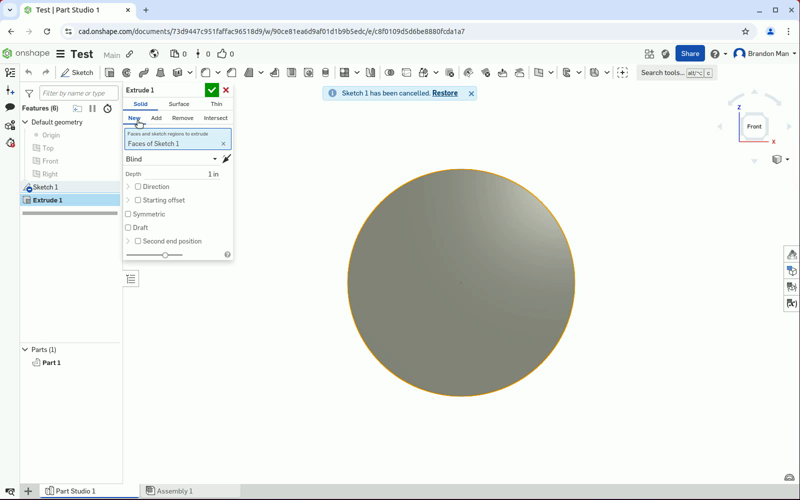
click(137, 120)
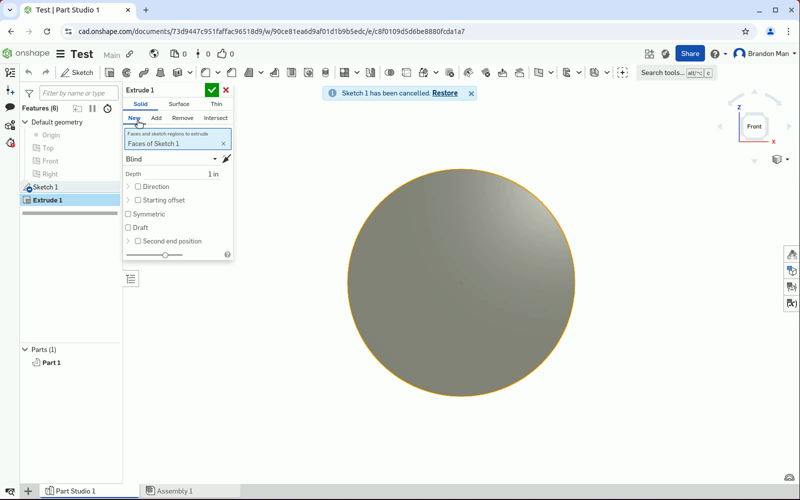
key(tab, 4)
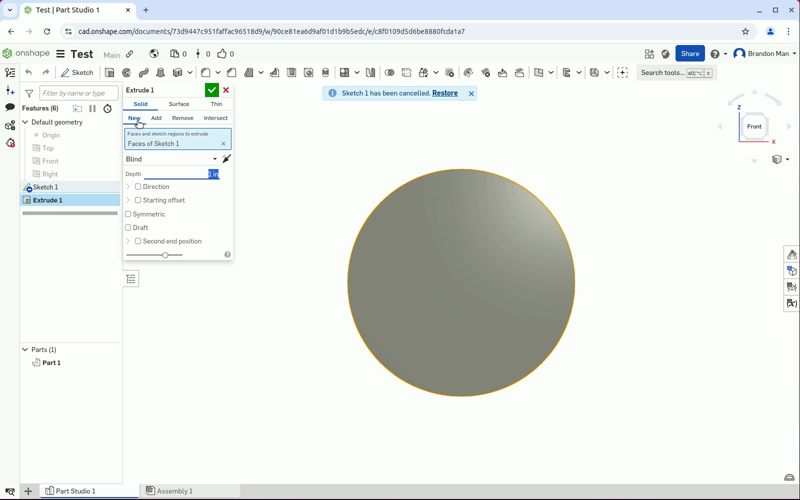
text(-8.666)
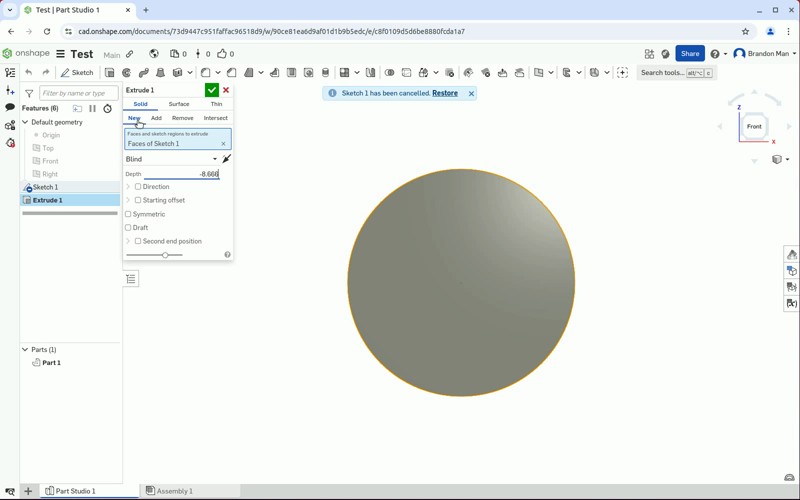
key(enter)
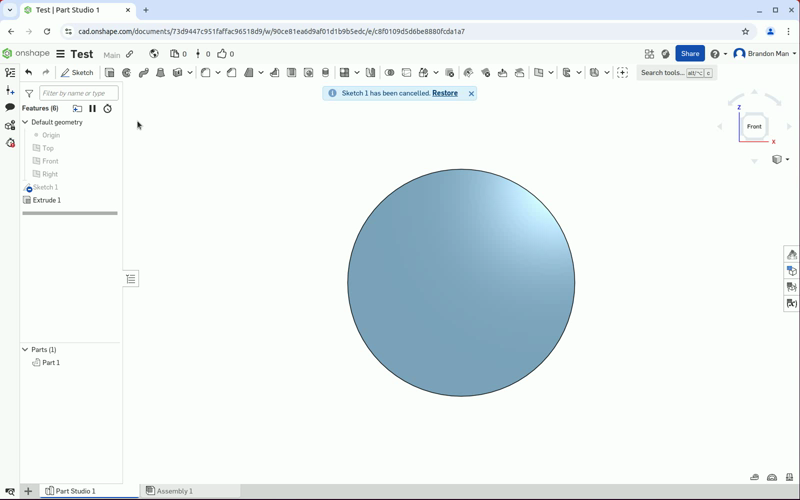
key(shift+h)
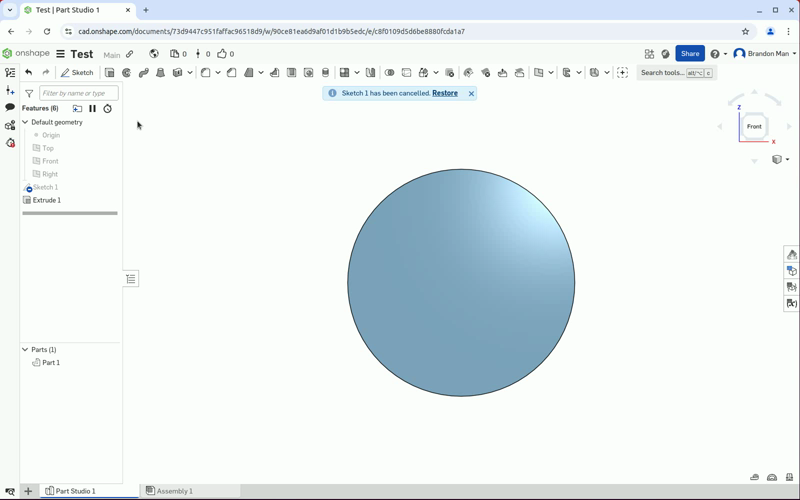
key(shift+h)
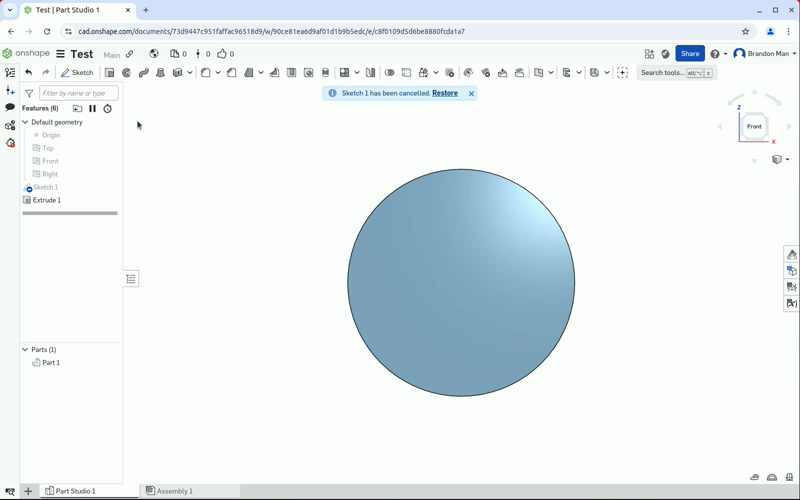
mouse_move(73, 189)
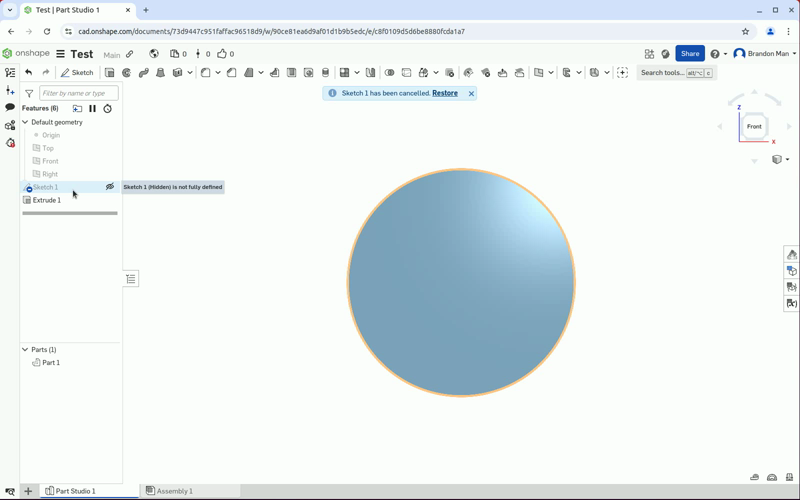
click(73, 189)
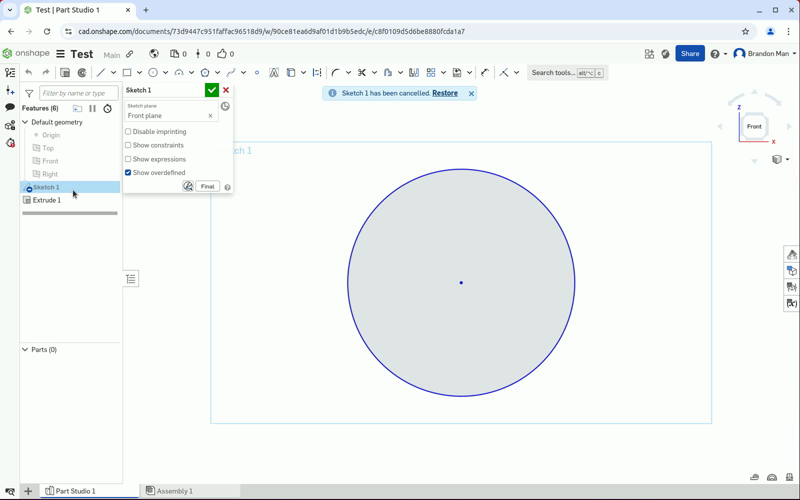
mouse_move(229, 92)
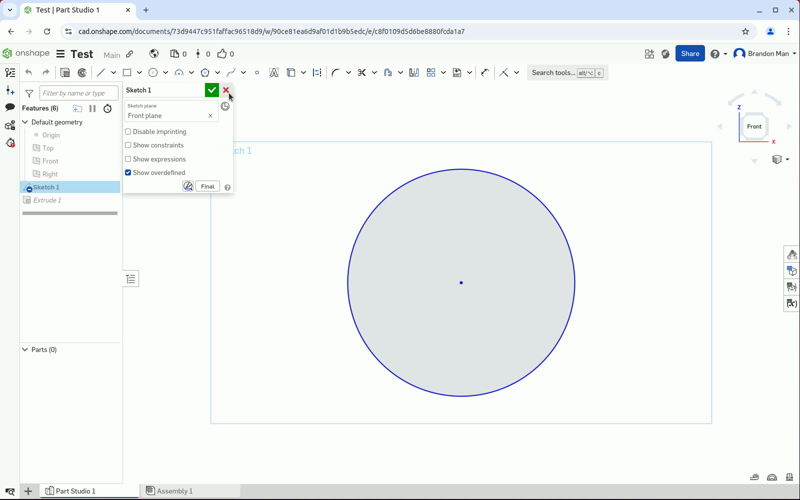
click(229, 92)
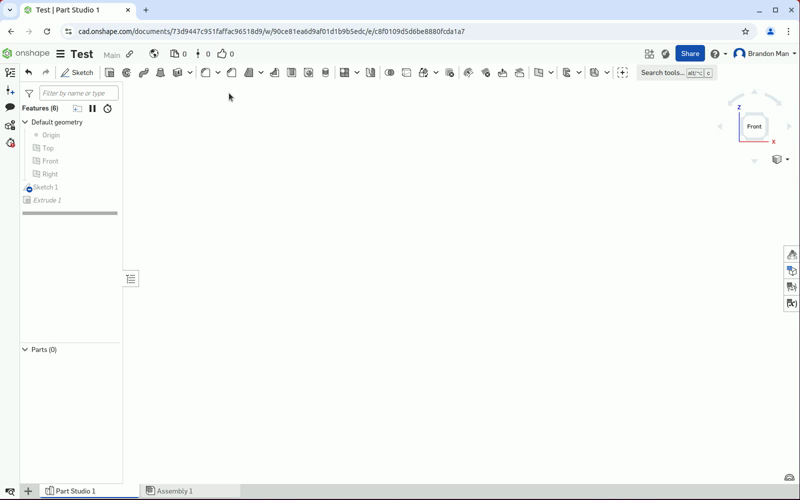
mouse_move(73, 352)
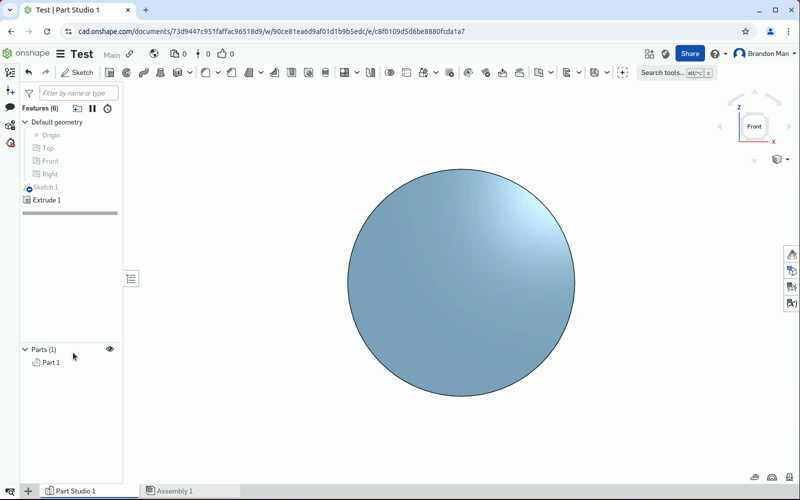
key(y)
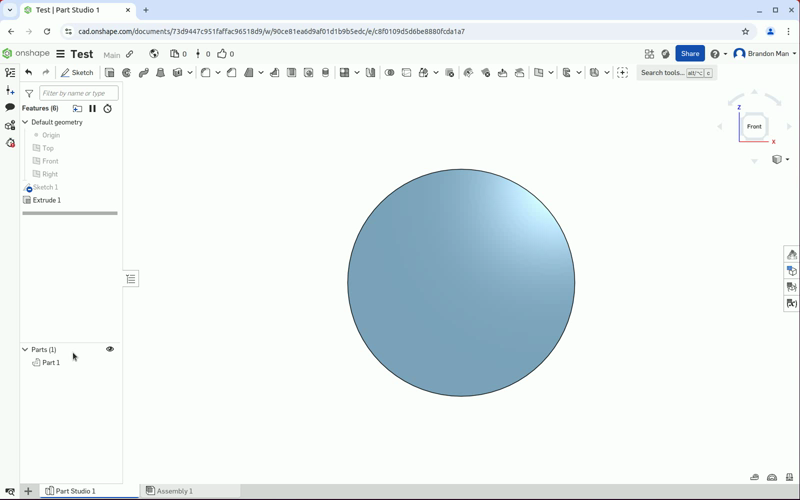
key(shift+p)
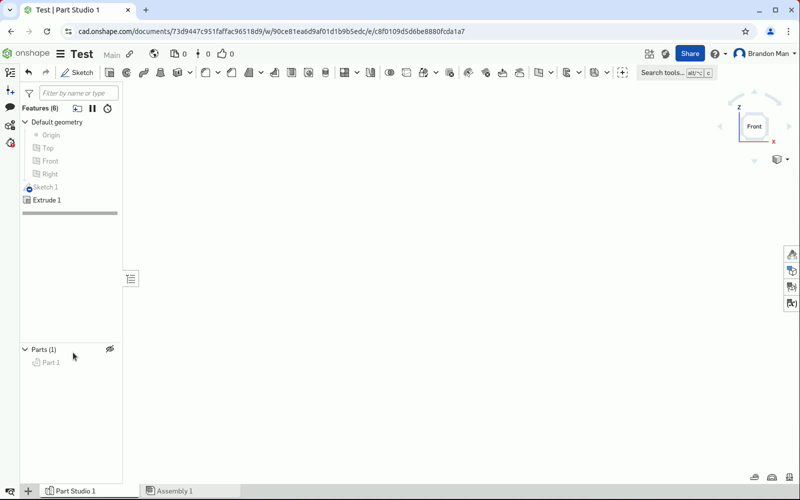
key(space)
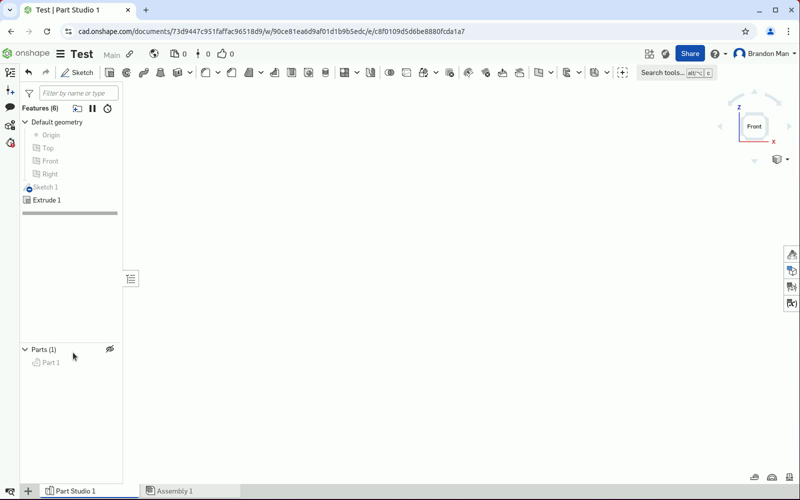
key_down(shift)
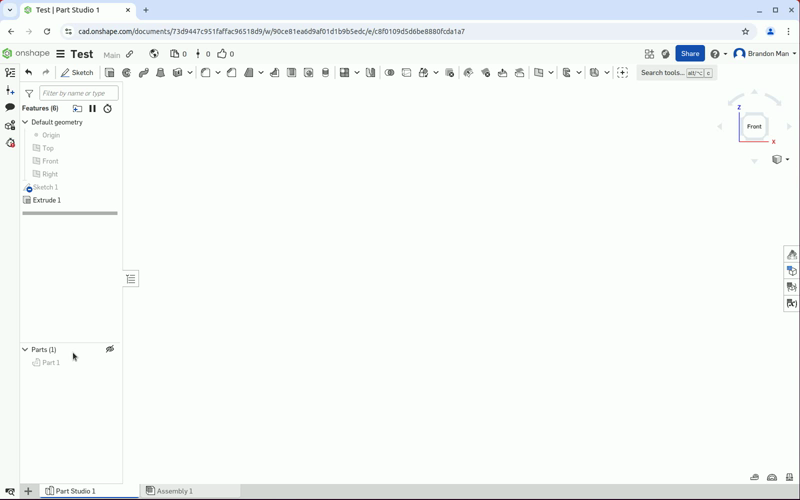
key(left)
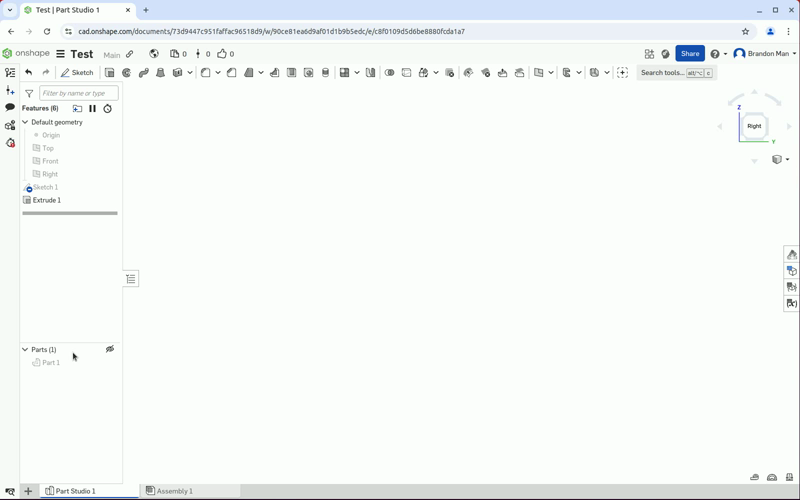
key_up(shift)
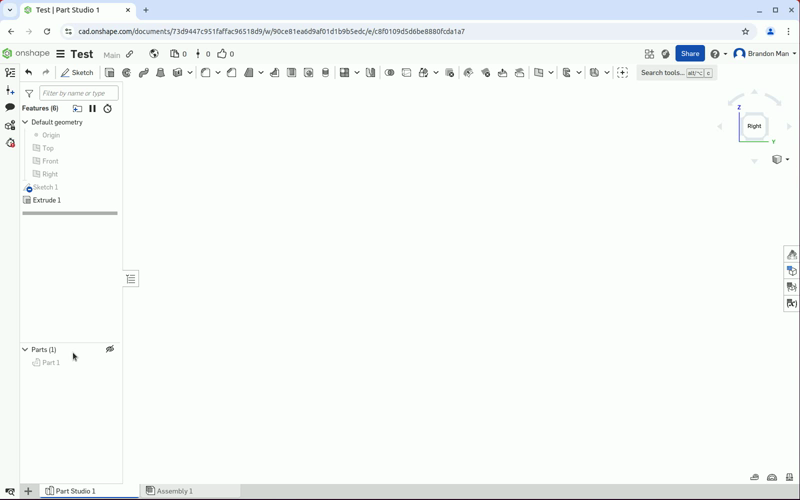
mouse_move(73, 352)
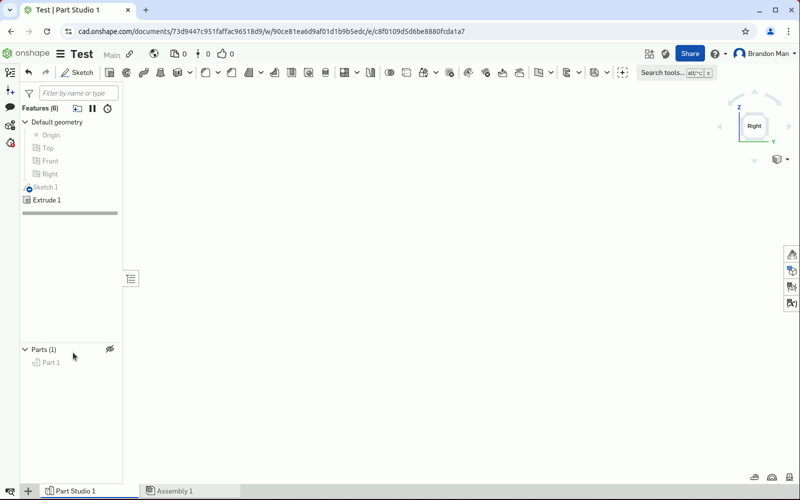
key(shift+y)
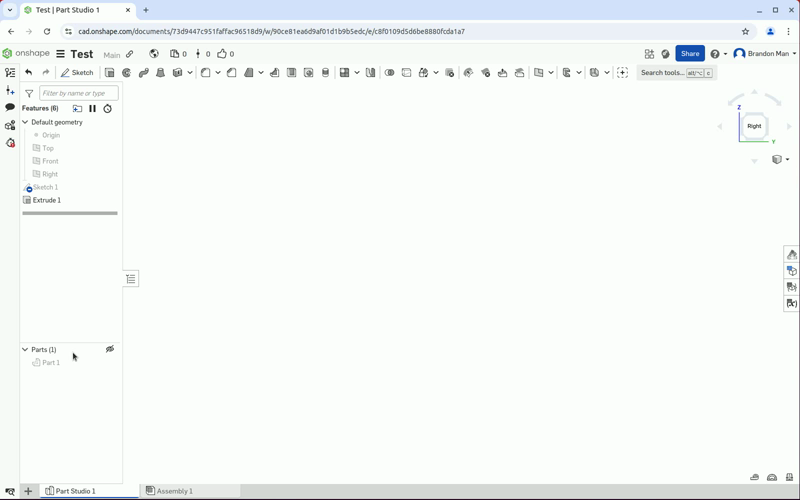
key(shift+s)
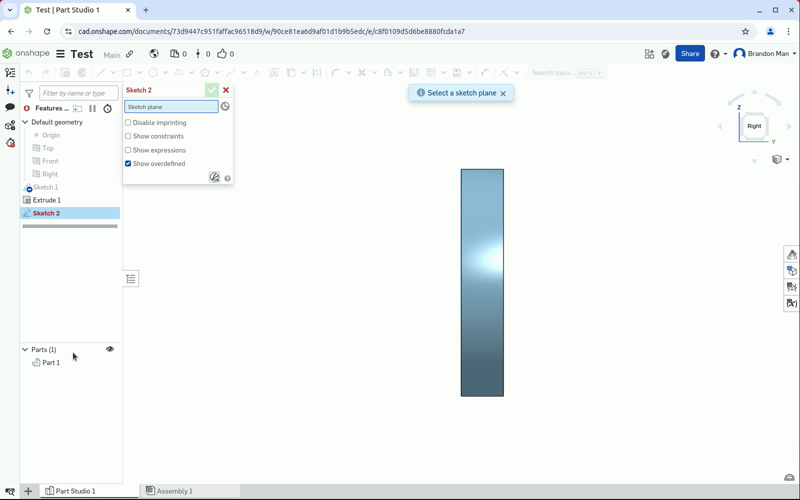
mouse_move(73, 176)
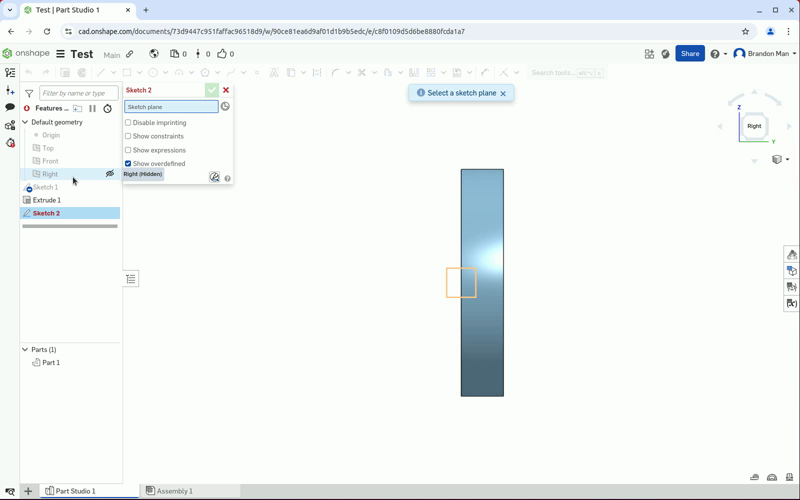
click(73, 176)
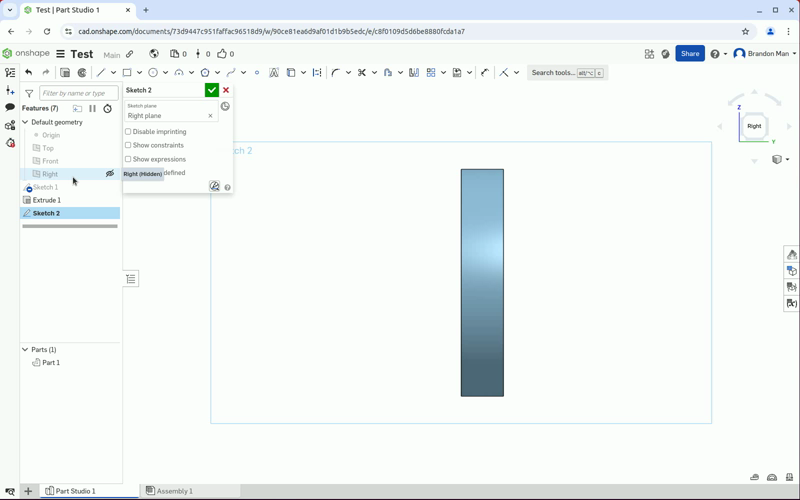
mouse_move(73, 352)
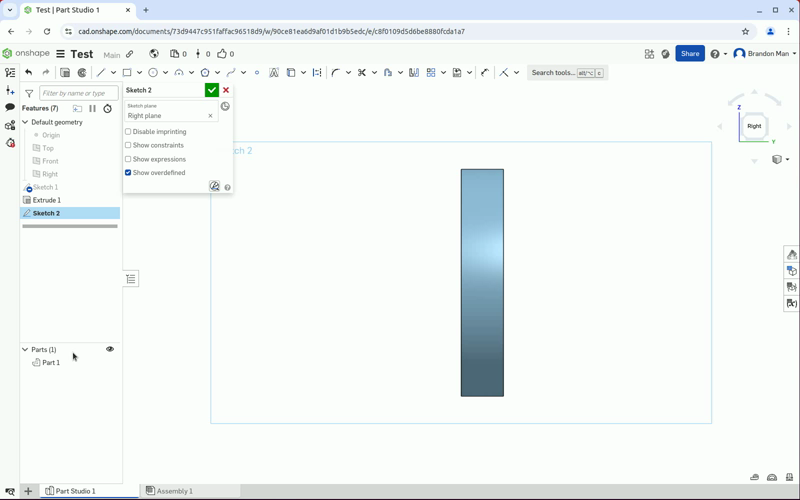
key(y)
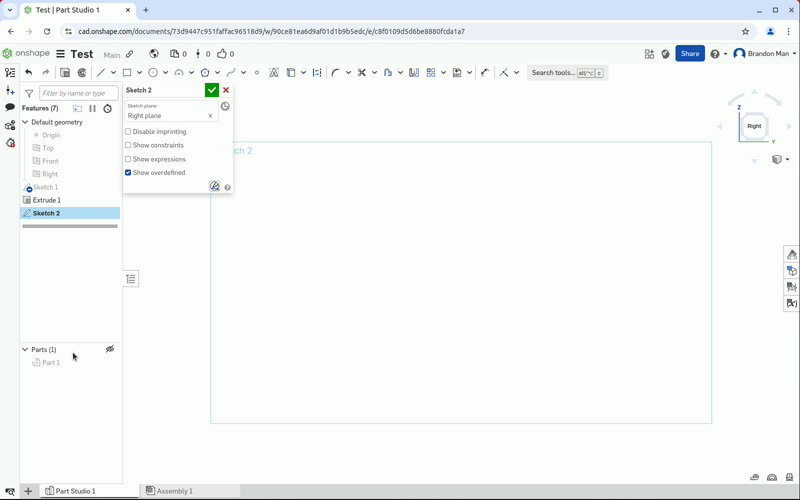
key(l)
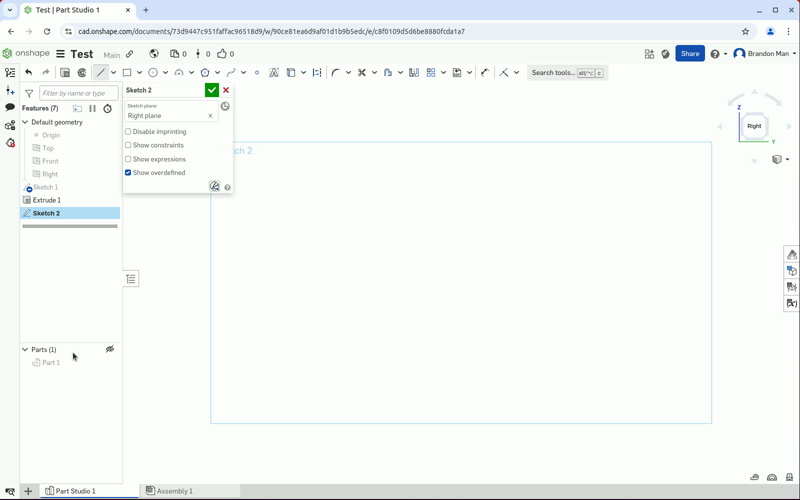
key_down(shift)
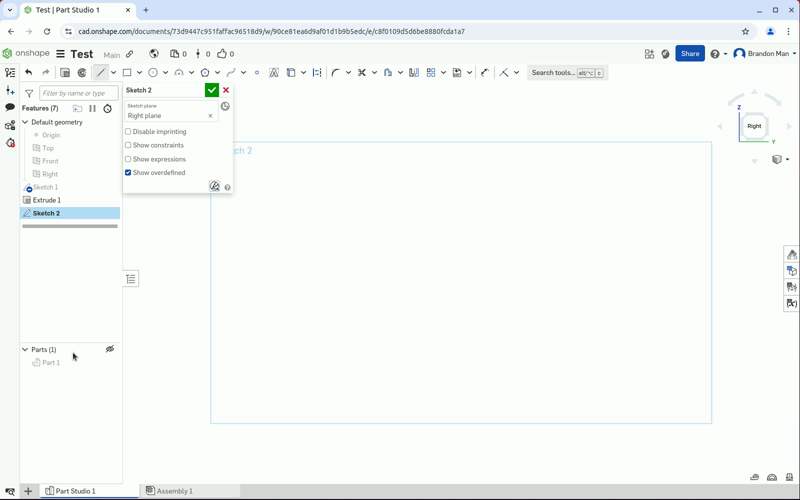
mouse_move(460, 293)
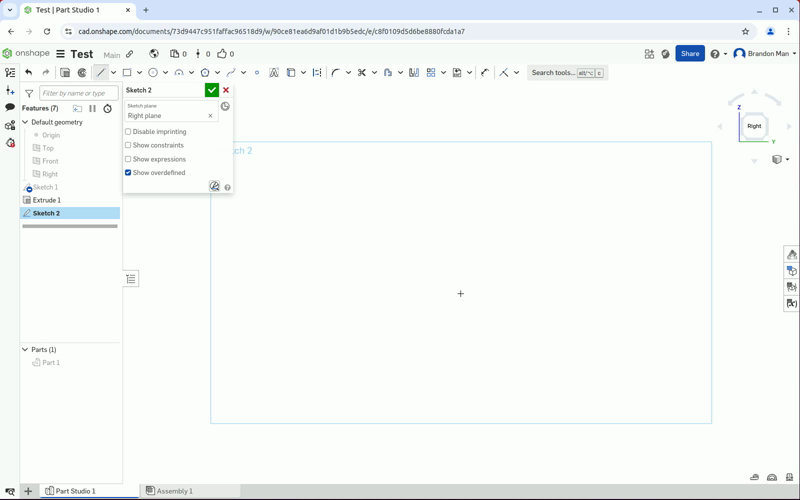
click(460, 293)
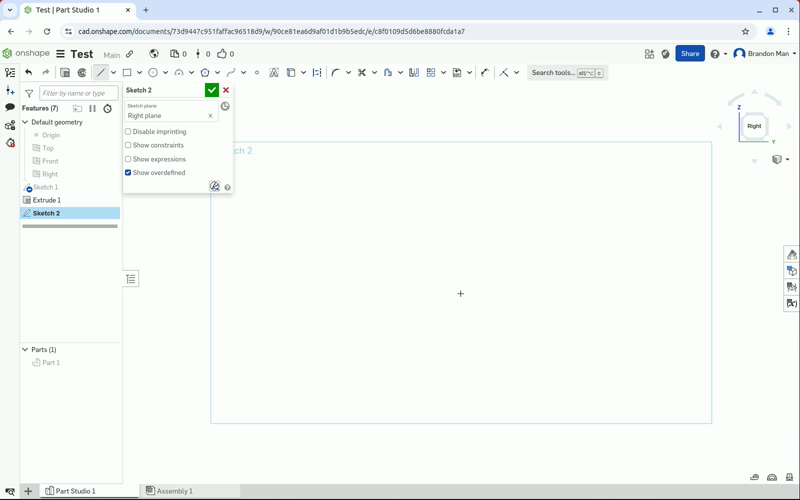
key_up(shift)
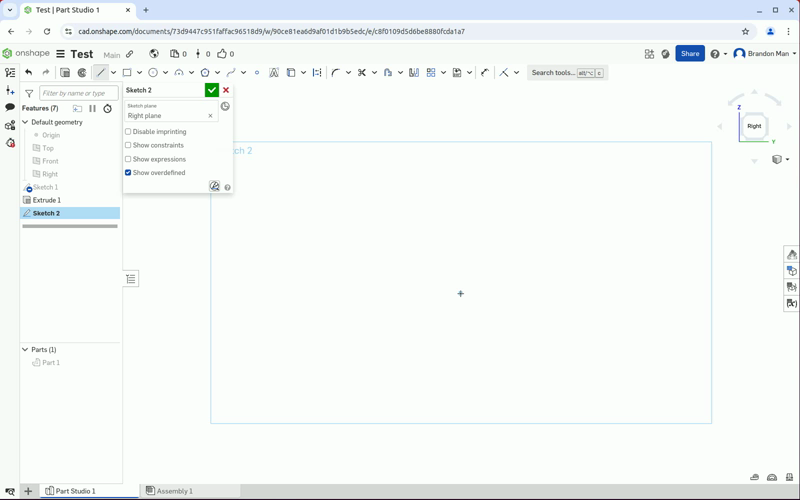
key_down(shift)
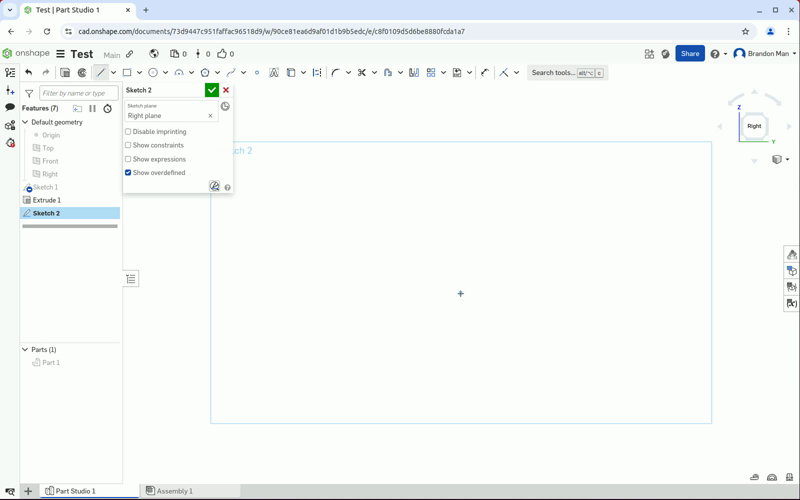
mouse_move(490, 293)
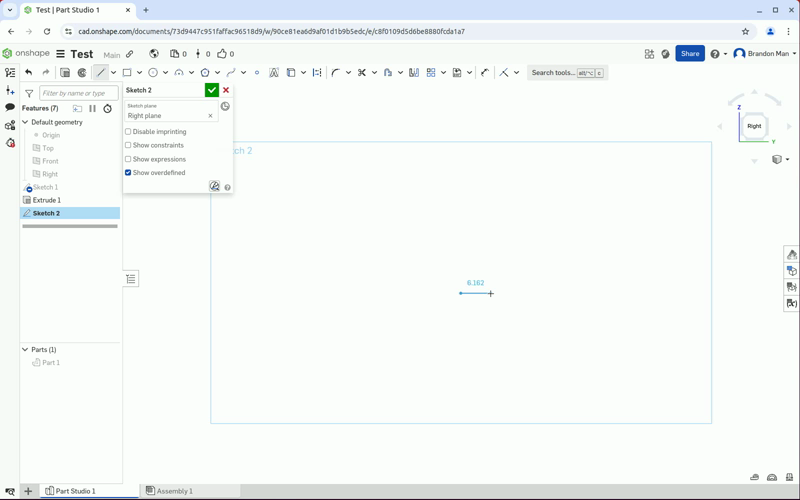
mouse_move(477, 293)
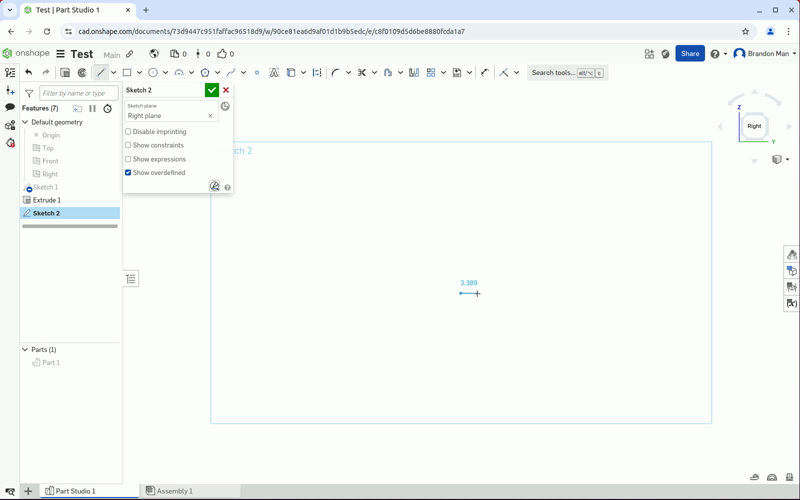
click(477, 293)
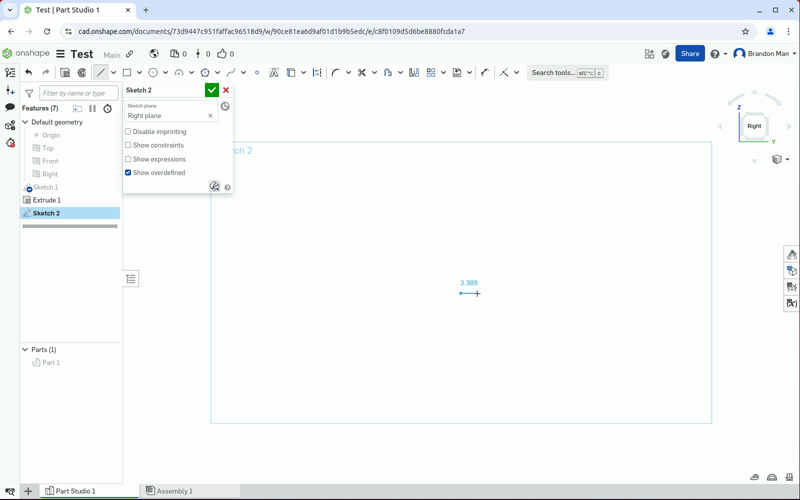
key_up(shift)
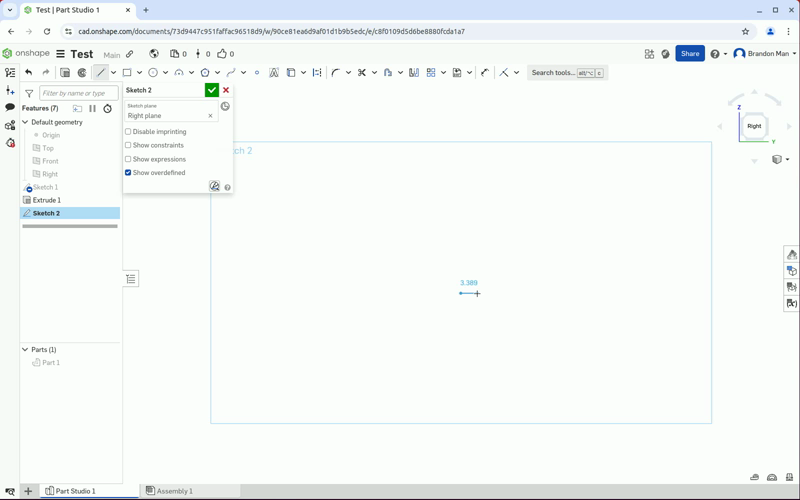
key_down(shift)
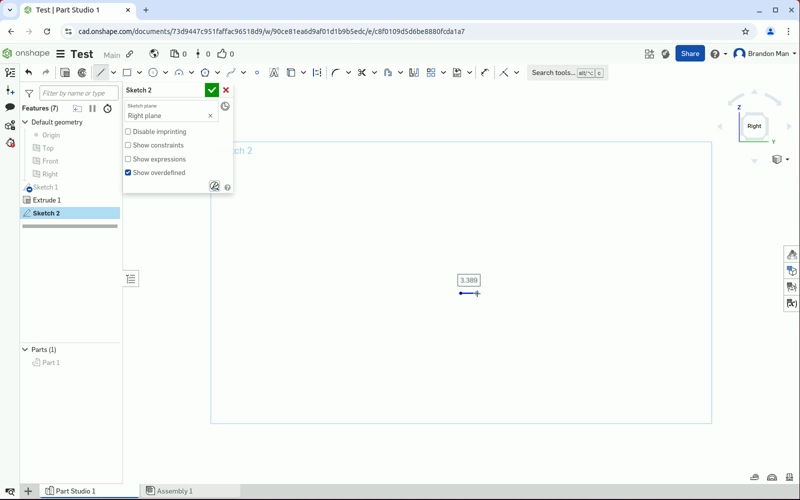
mouse_move(507, 293)
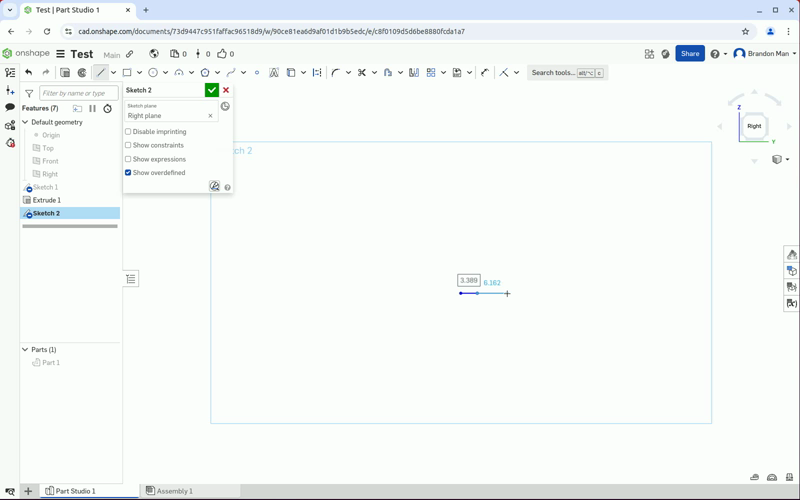
mouse_move(477, 271)
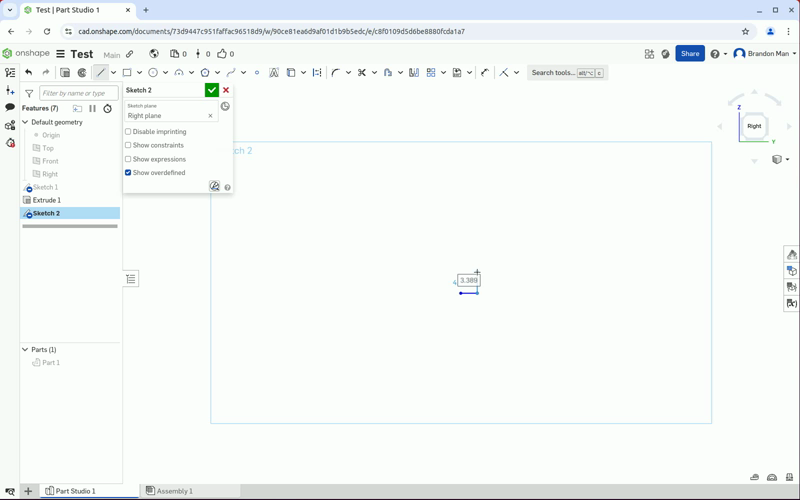
click(477, 271)
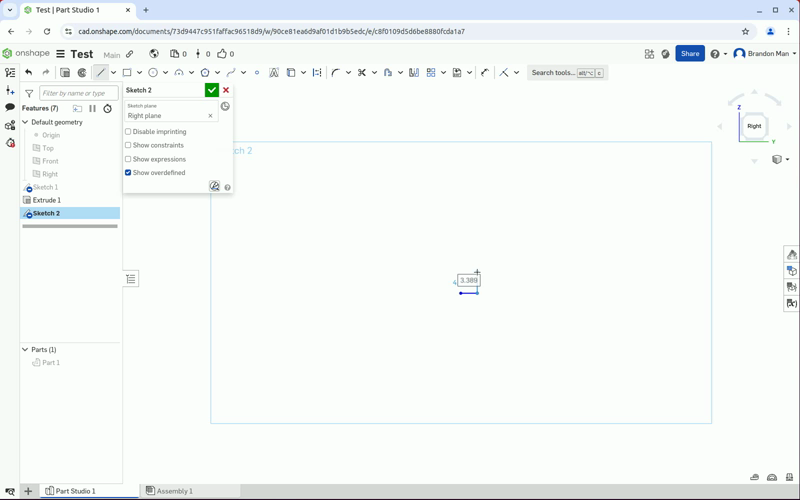
key_up(shift)
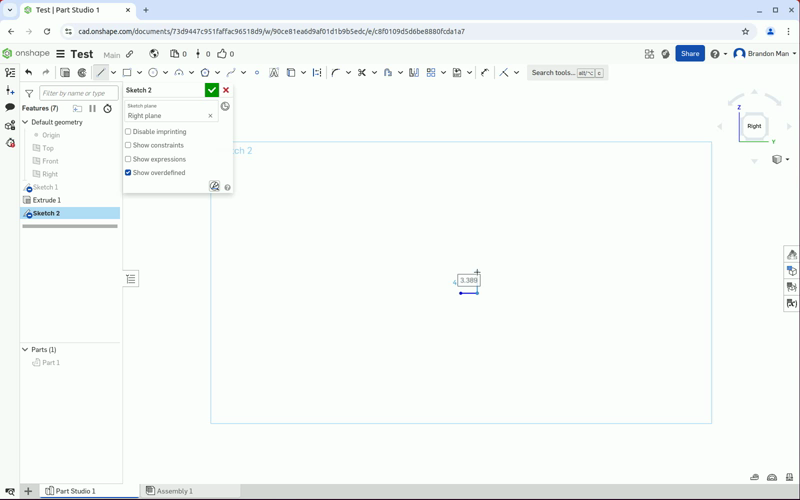
key_down(shift)
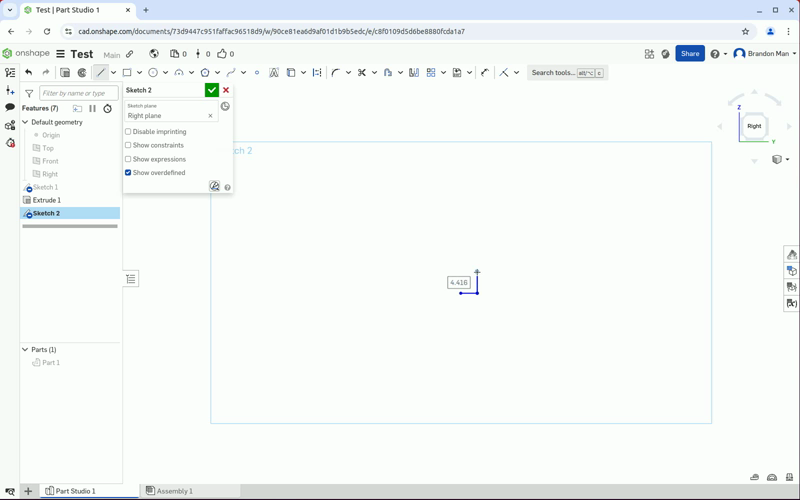
mouse_move(507, 271)
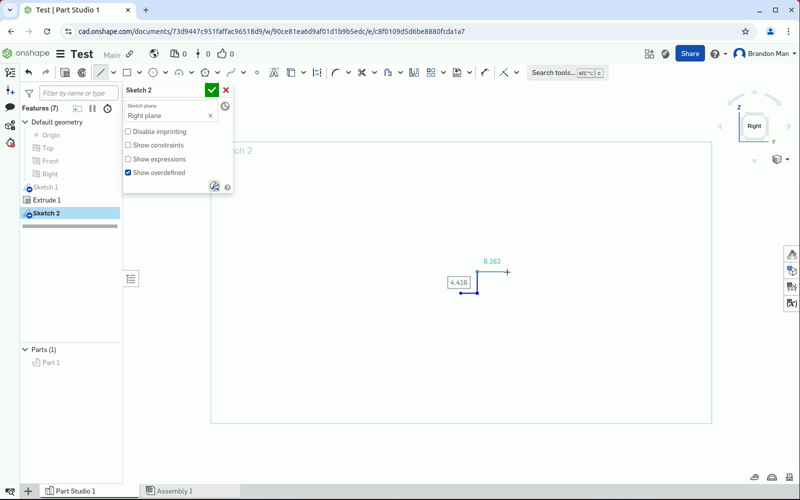
mouse_move(460, 271)
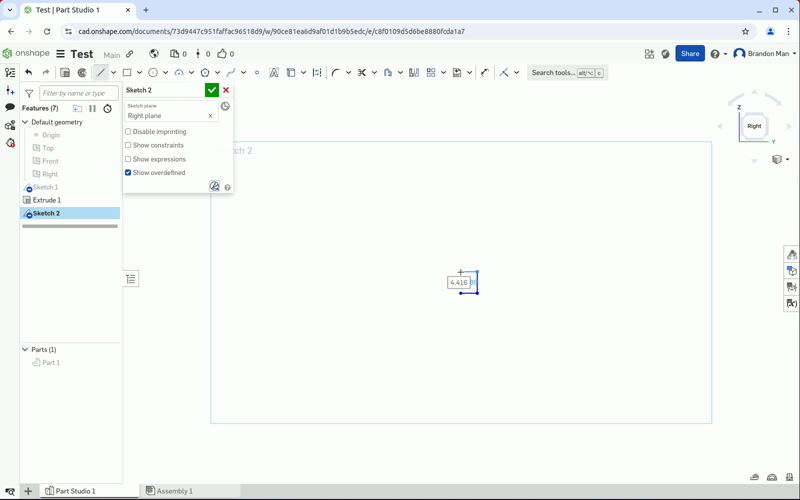
click(460, 271)
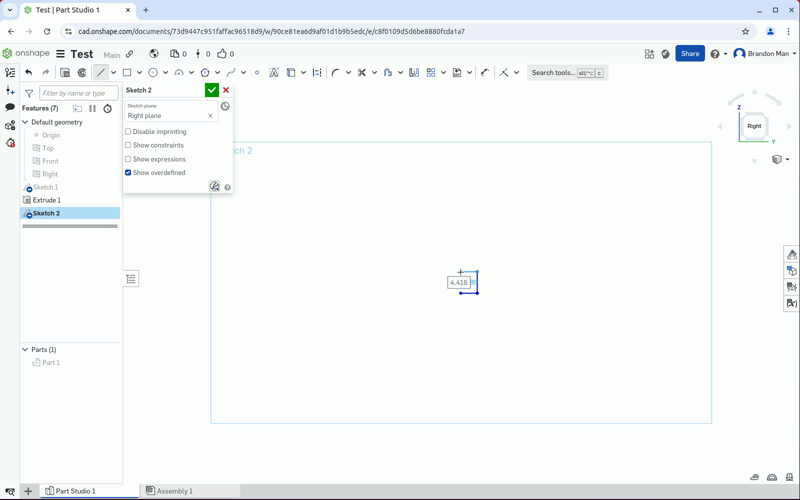
key_up(shift)
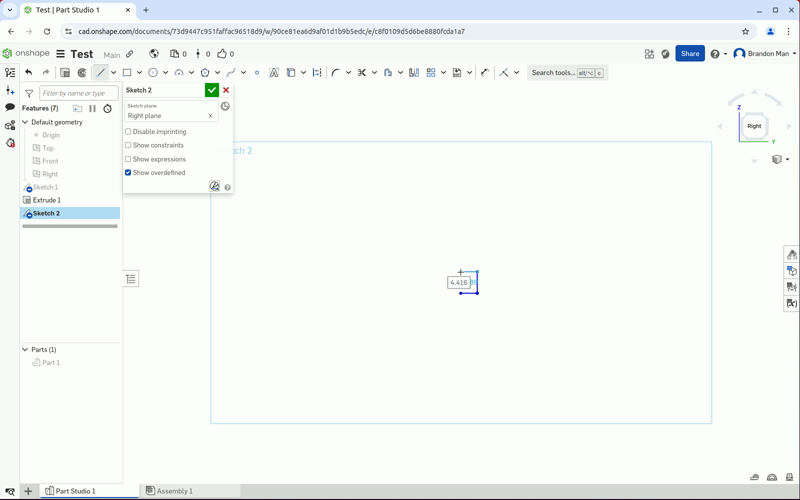
mouse_move(490, 271)
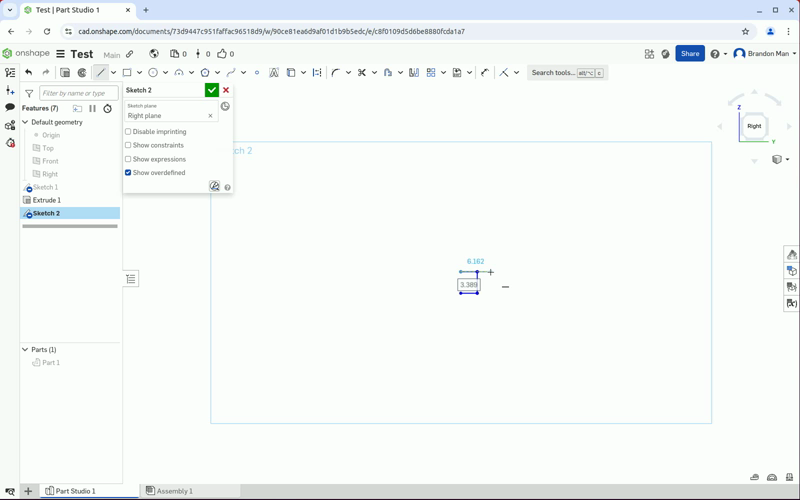
key_down(shift)
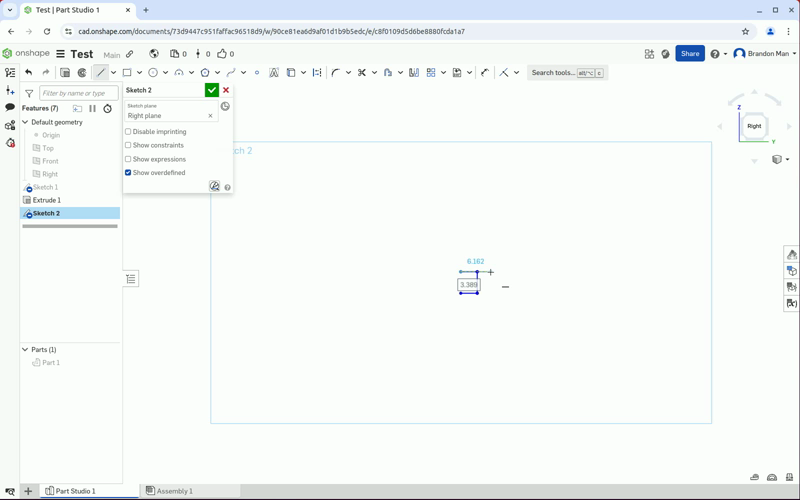
mouse_move(460, 293)
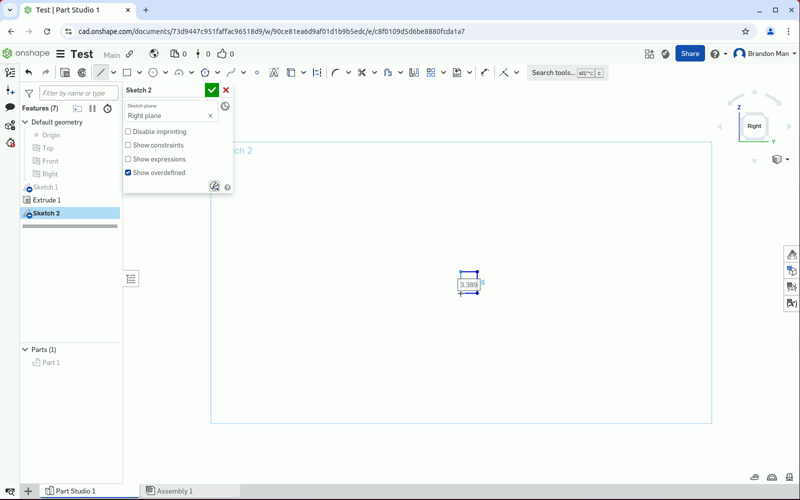
key_up(shift)
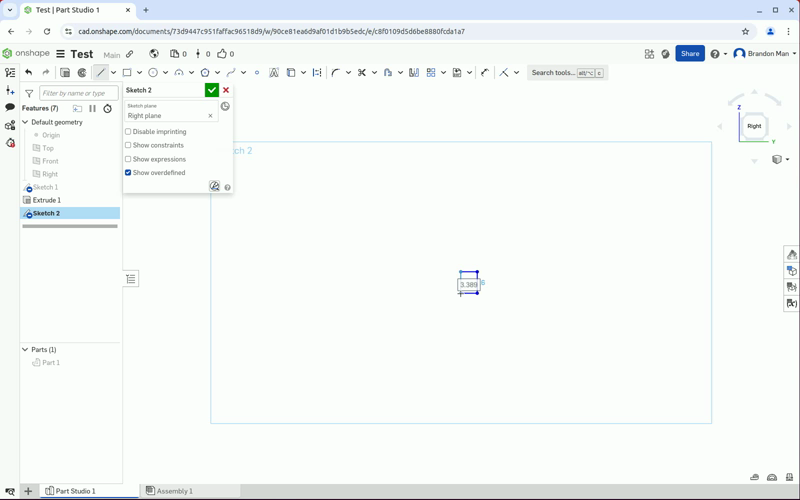
click(460, 293)
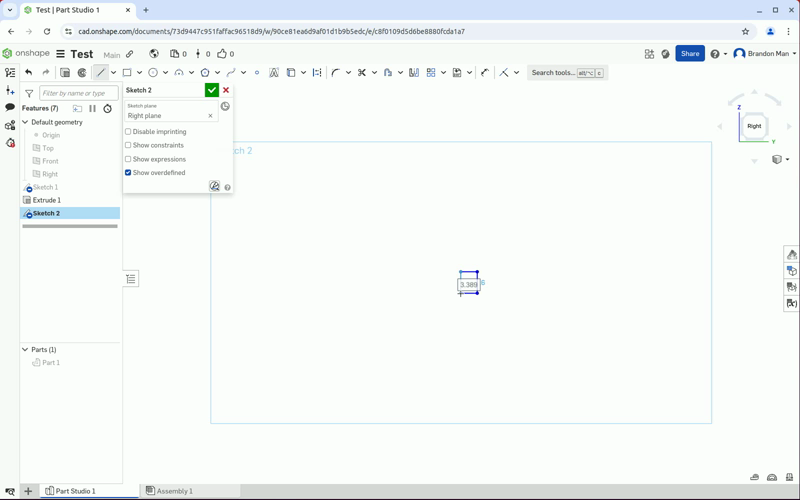
key(esc)
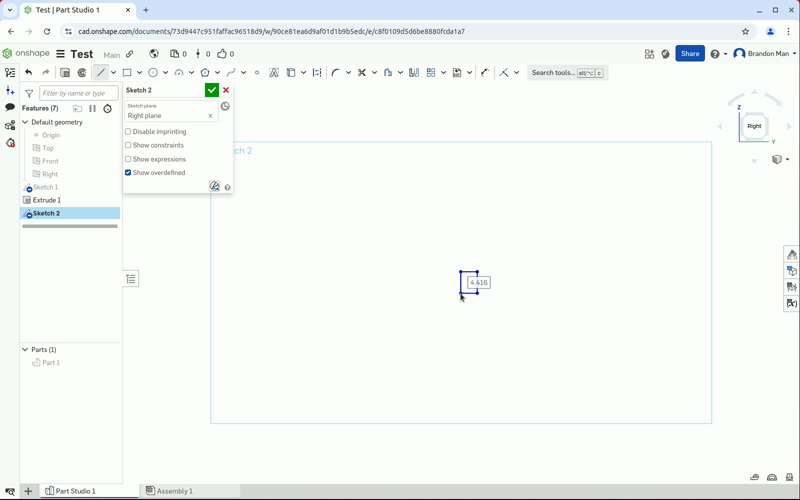
mouse_move(471, 283)
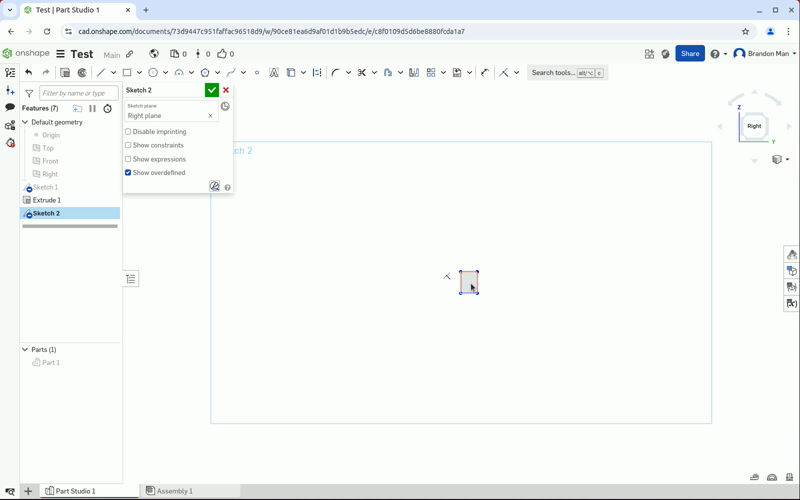
scroll(6)
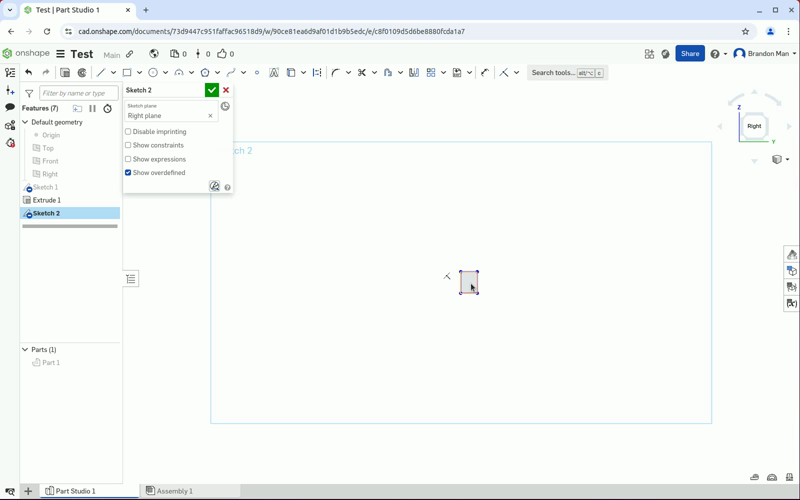
scroll(6)
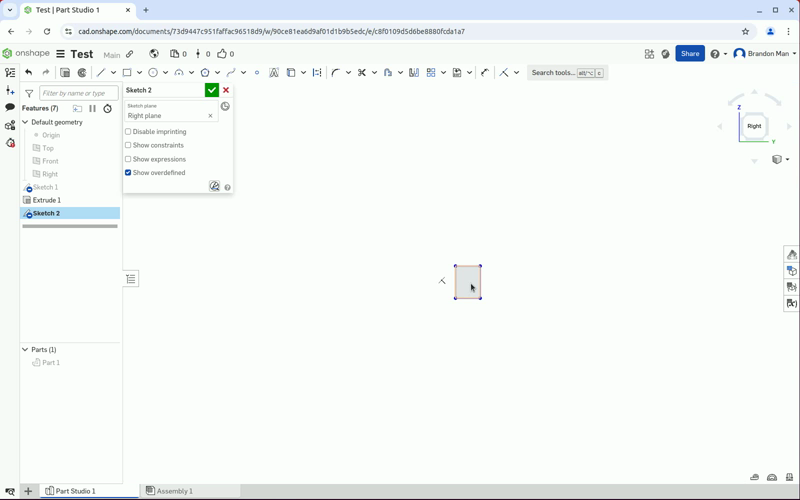
scroll(6)
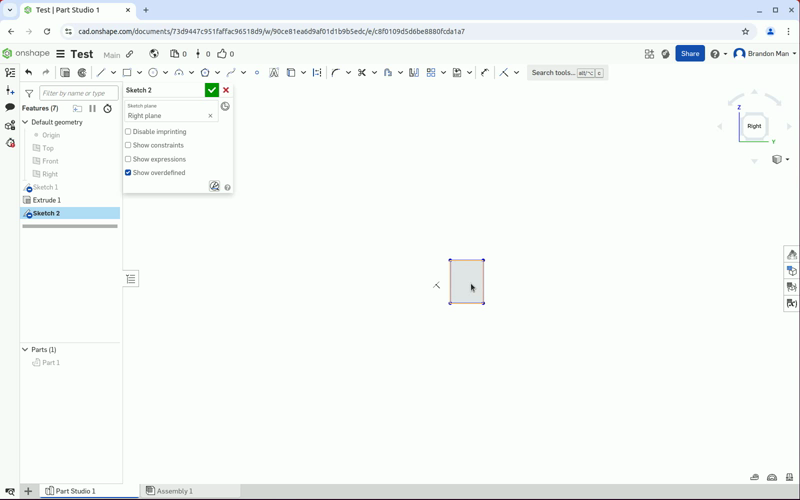
scroll(6)
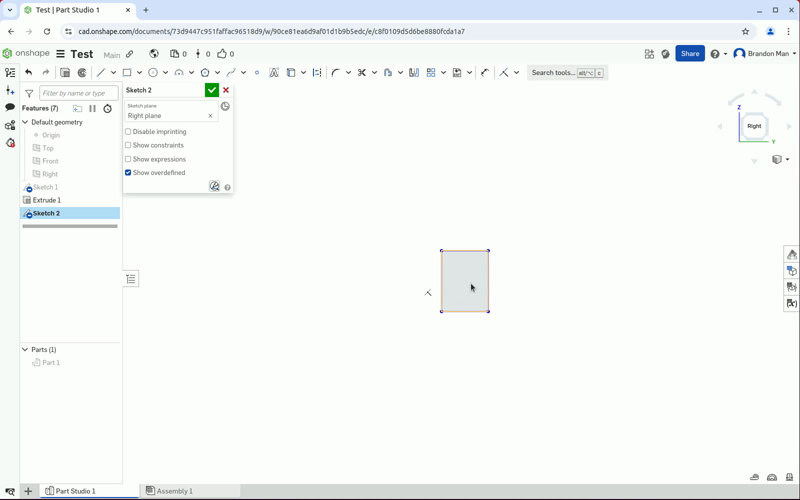
scroll(6)
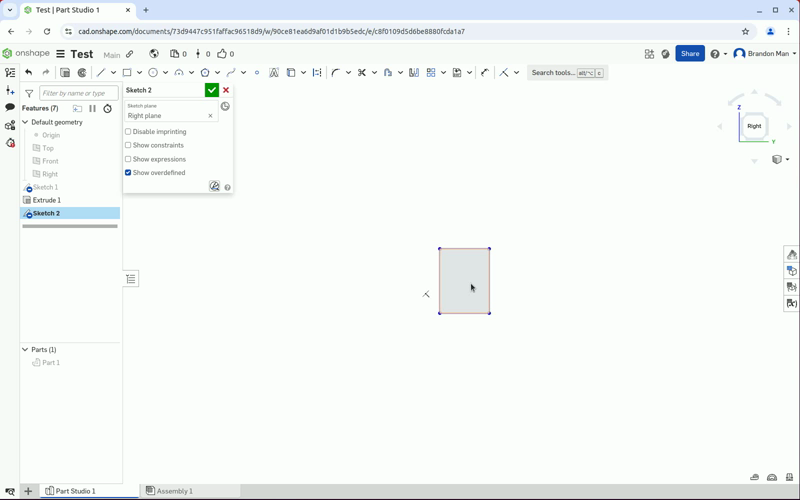
scroll(6)
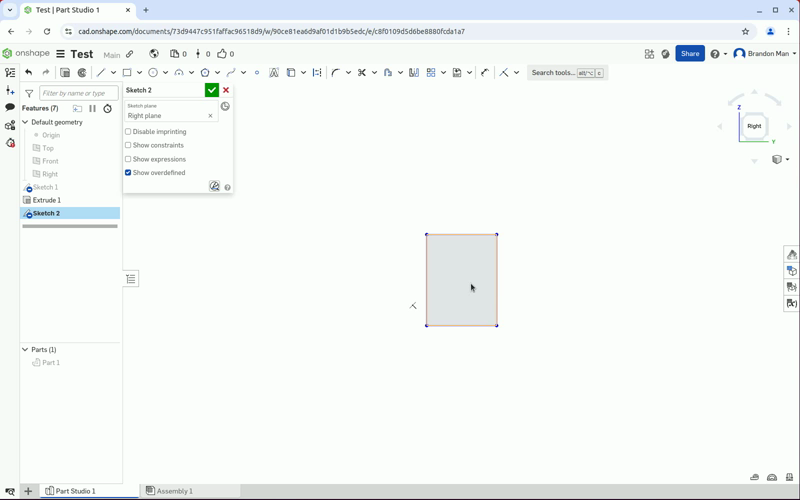
scroll(6)
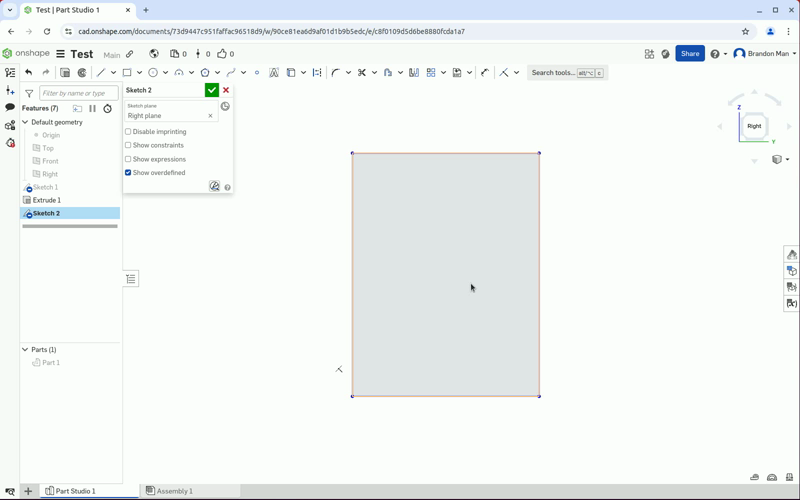
click(471, 283)
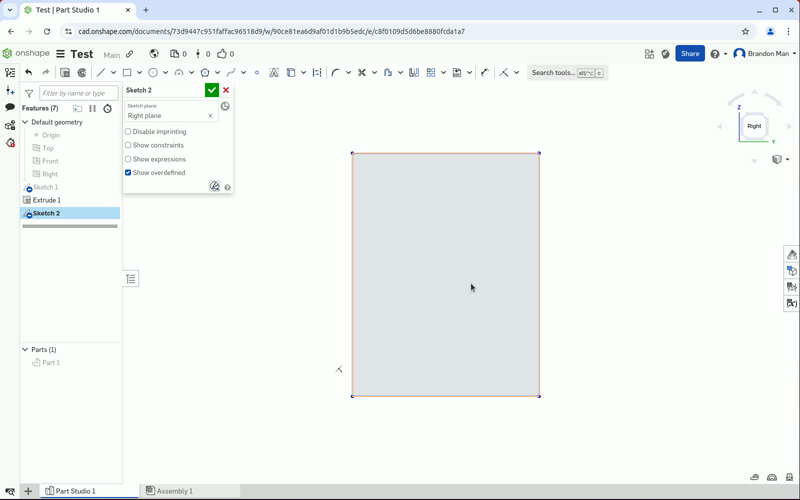
scroll(-6)
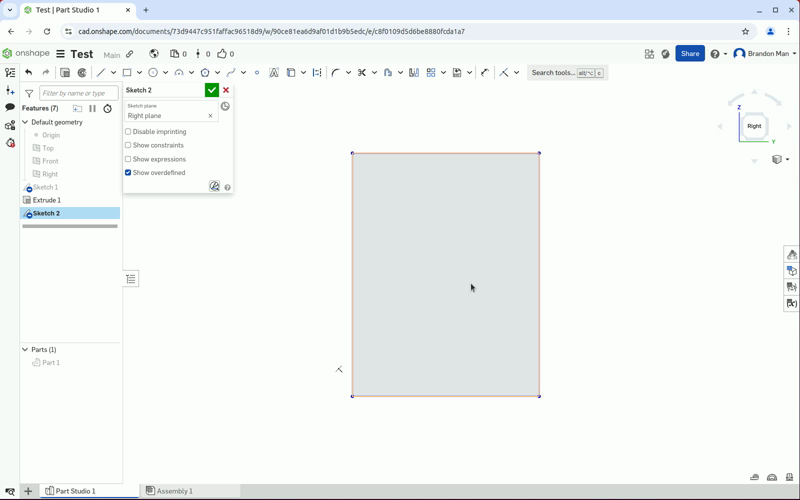
scroll(-6)
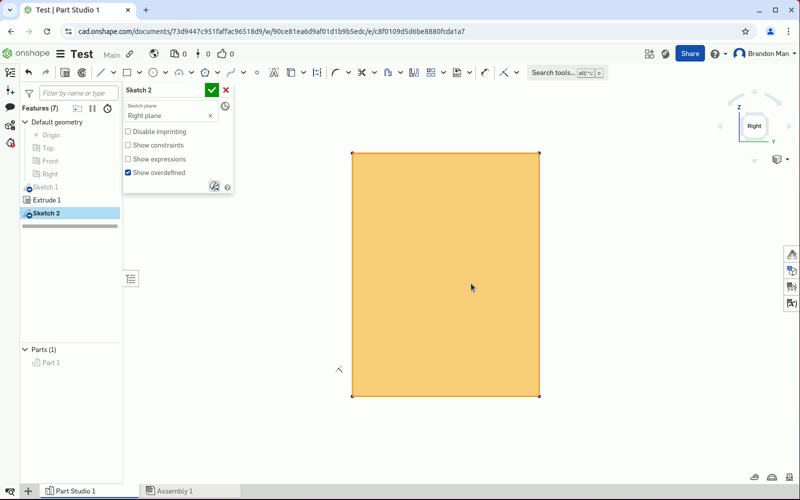
scroll(-6)
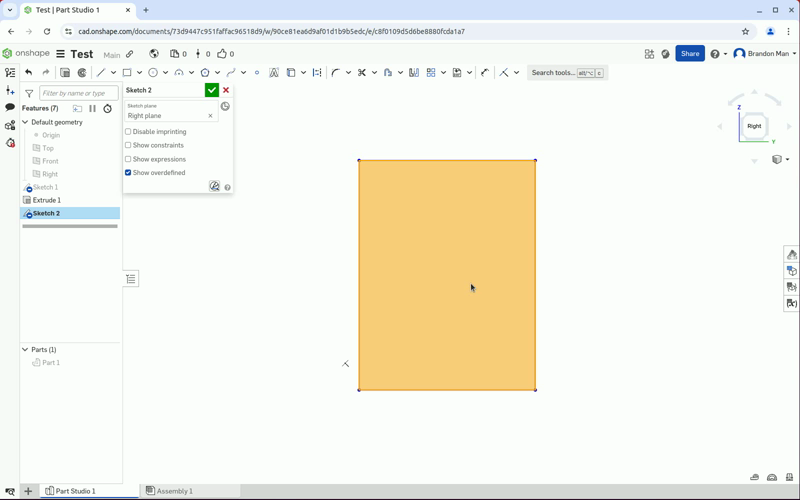
scroll(-6)
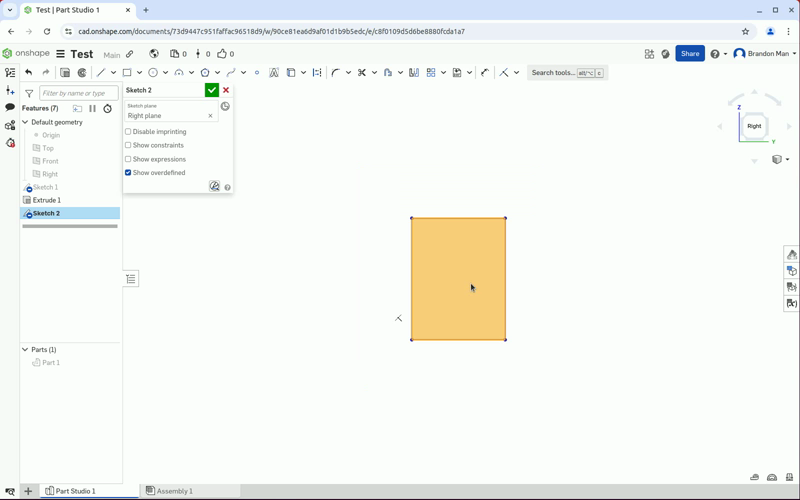
scroll(-6)
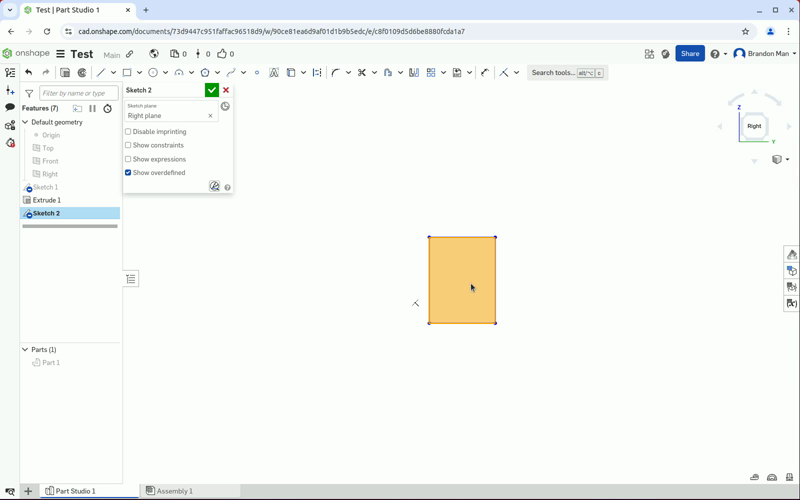
scroll(-6)
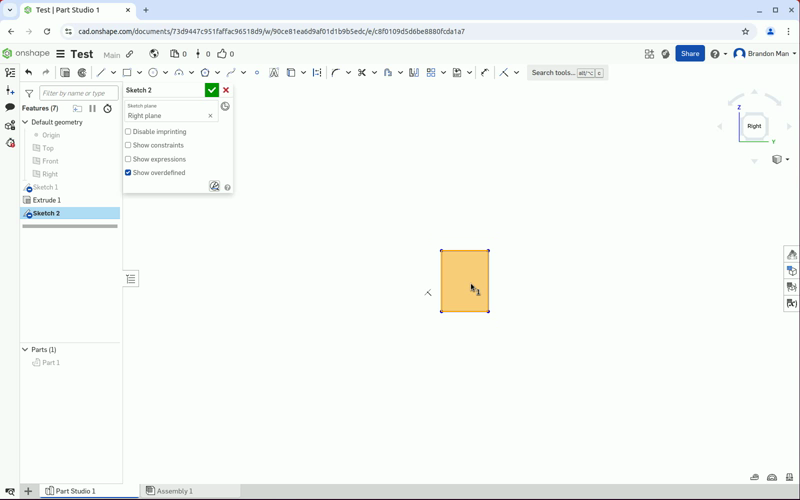
scroll(-6)
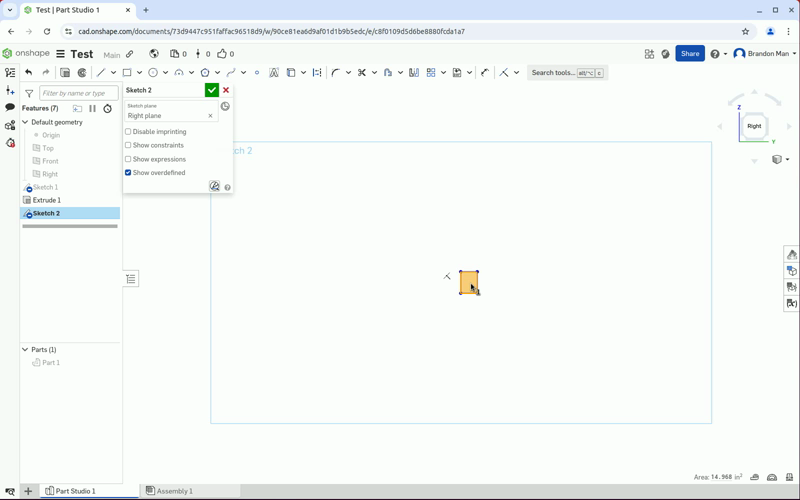
mouse_move(73, 352)
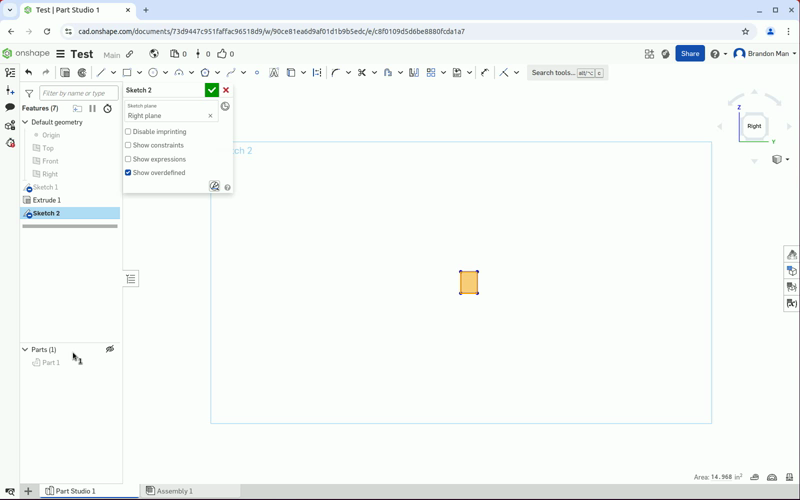
key(shift+y)
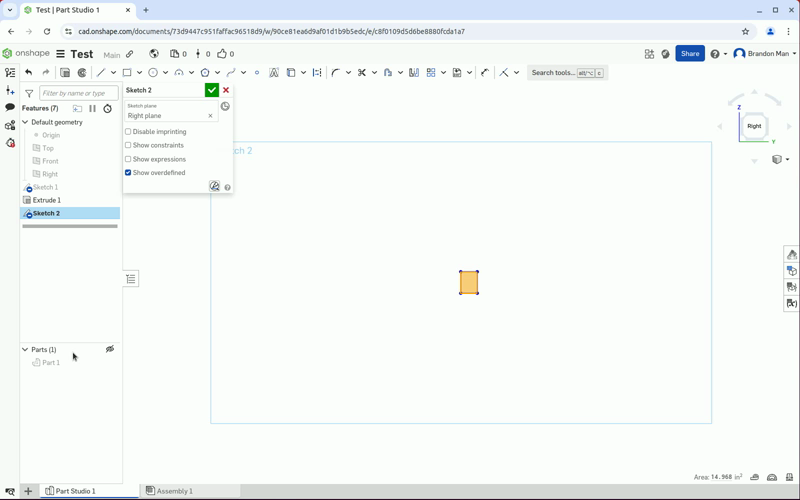
key(shift+e)
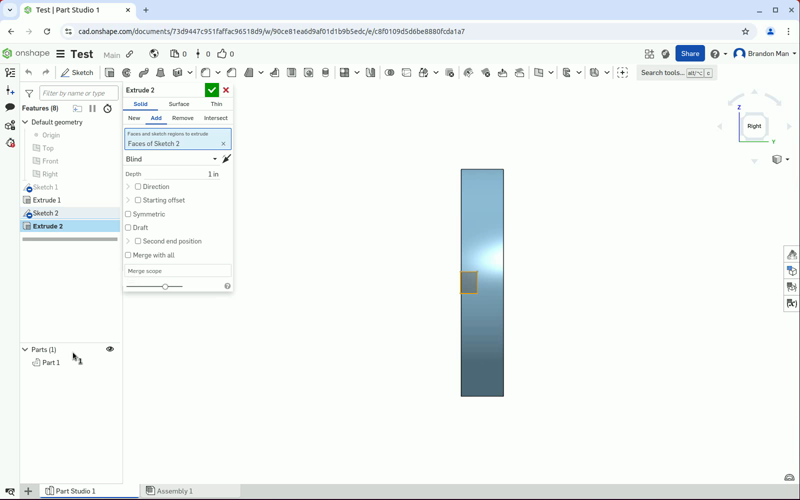
mouse_move(143, 106)
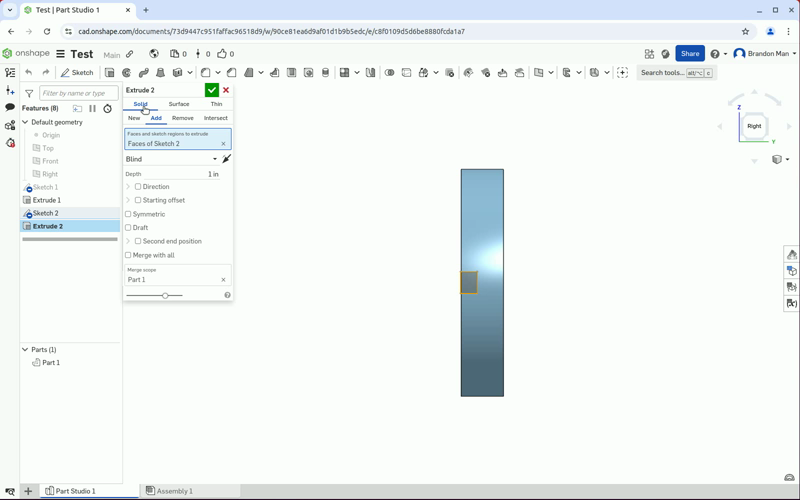
click(143, 106)
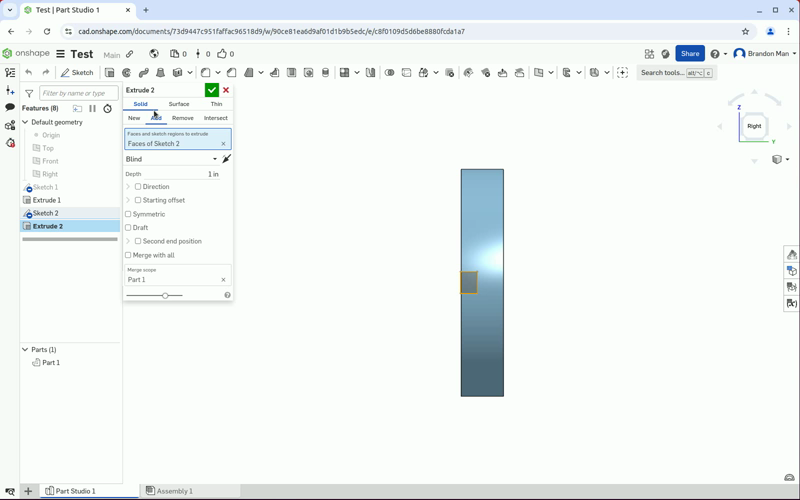
mouse_move(186, 120)
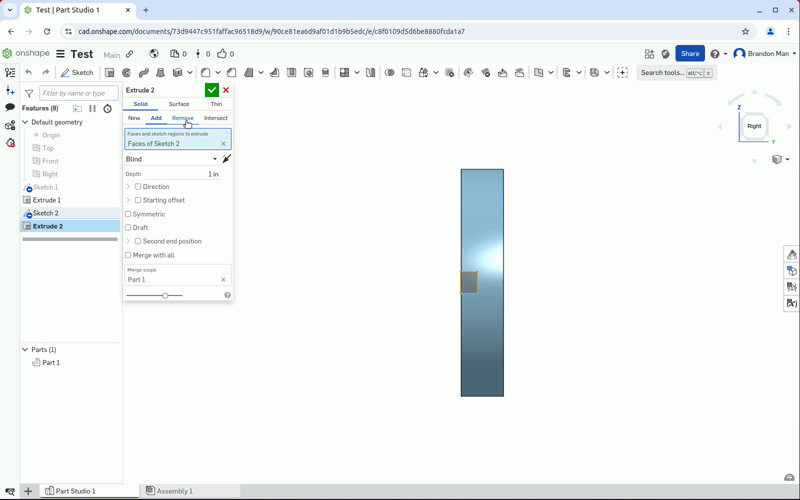
click(186, 120)
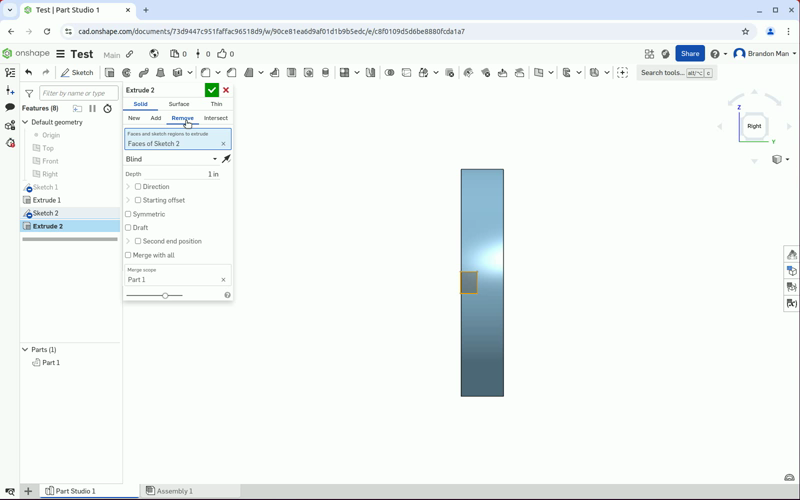
key(tab, 4)
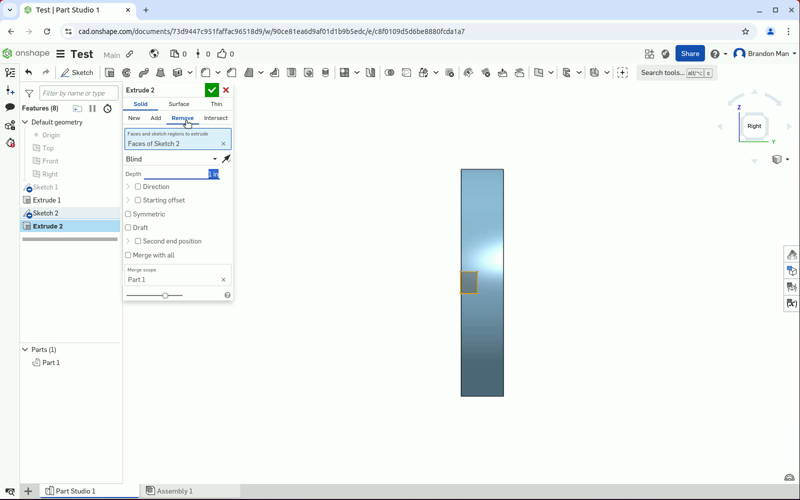
text(-53.438)
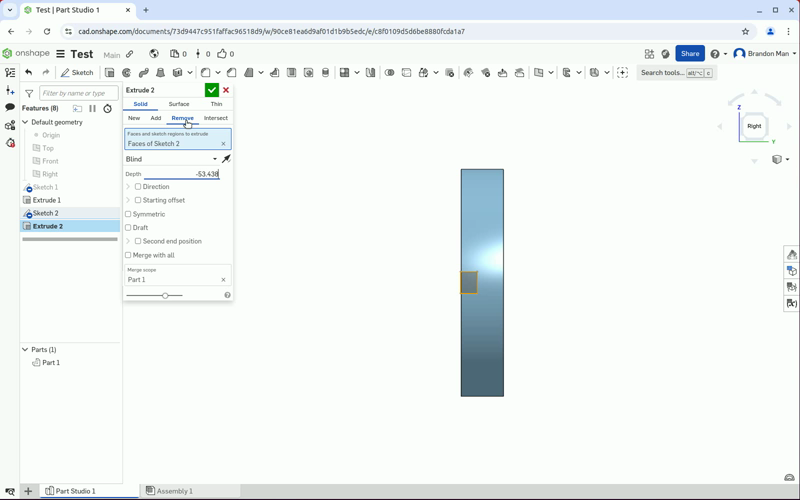
key(tab, 3)
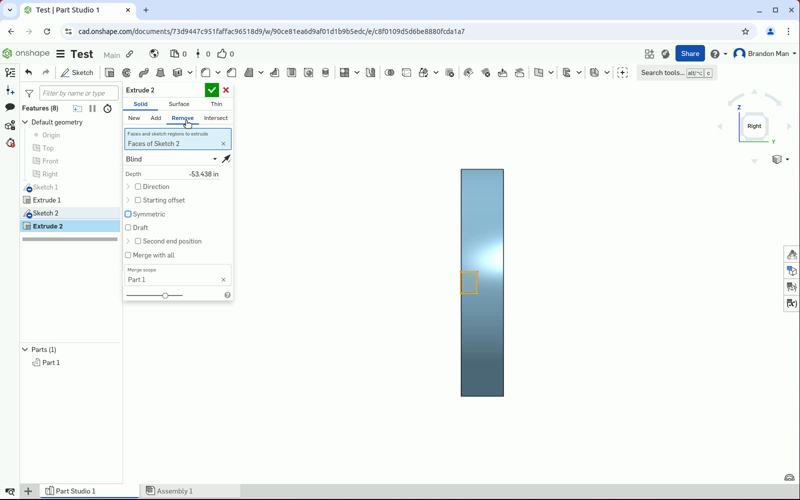
key(space)
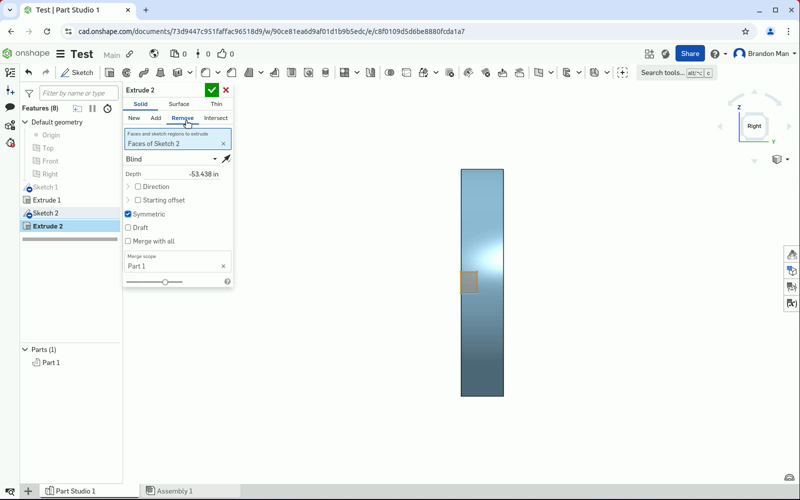
key(tab, 2)
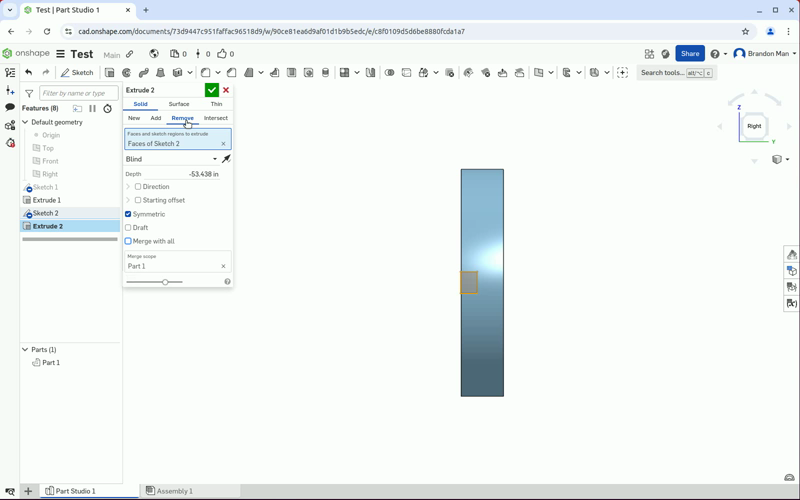
key(space)
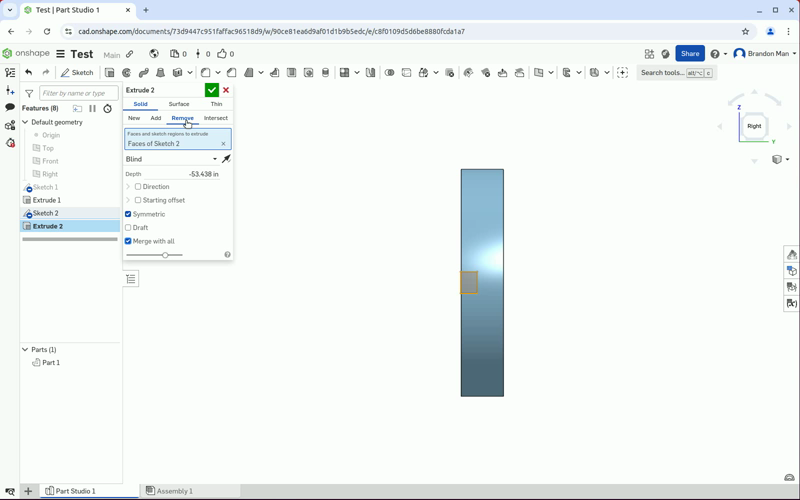
key(enter)
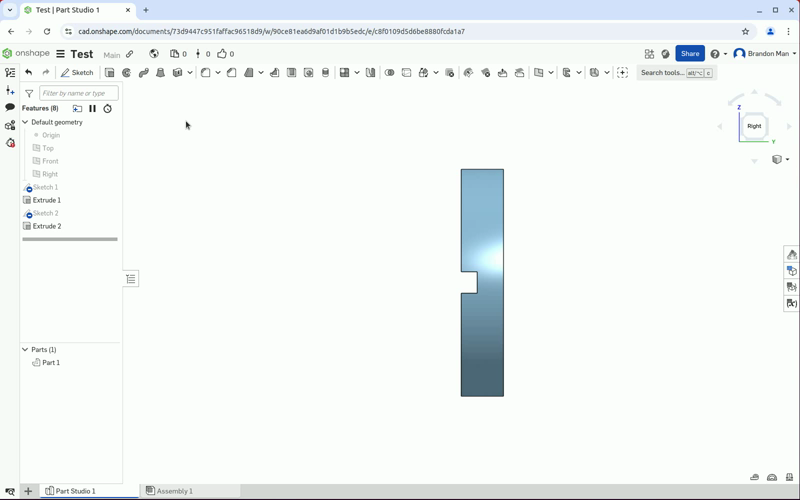
key(shift+h)
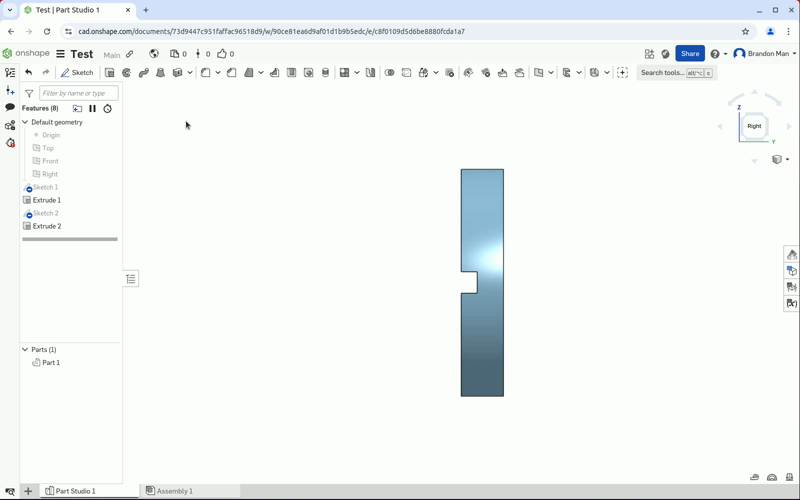
key(shift+h)
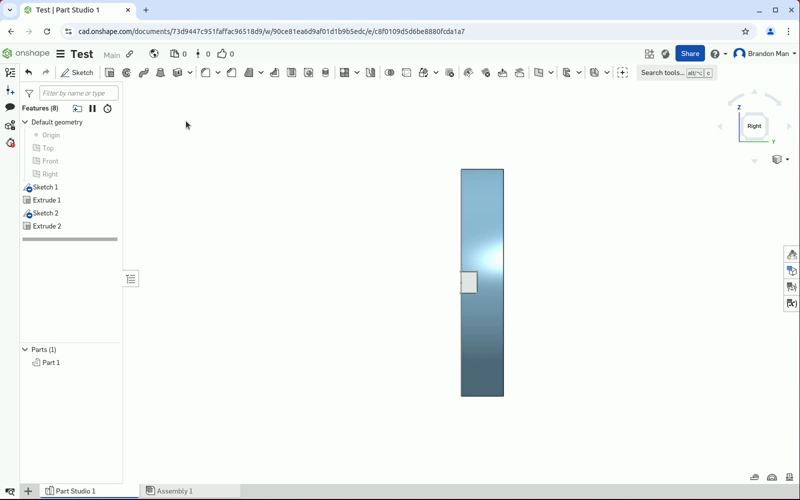
key(shift+7)
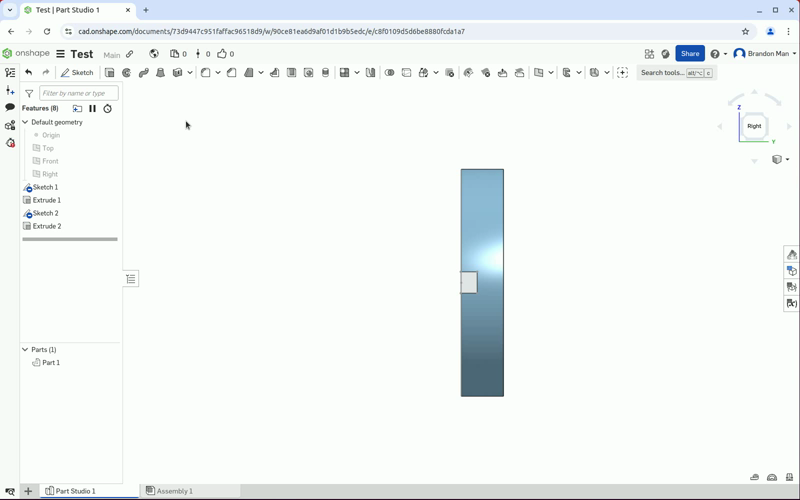
key(right, 2)
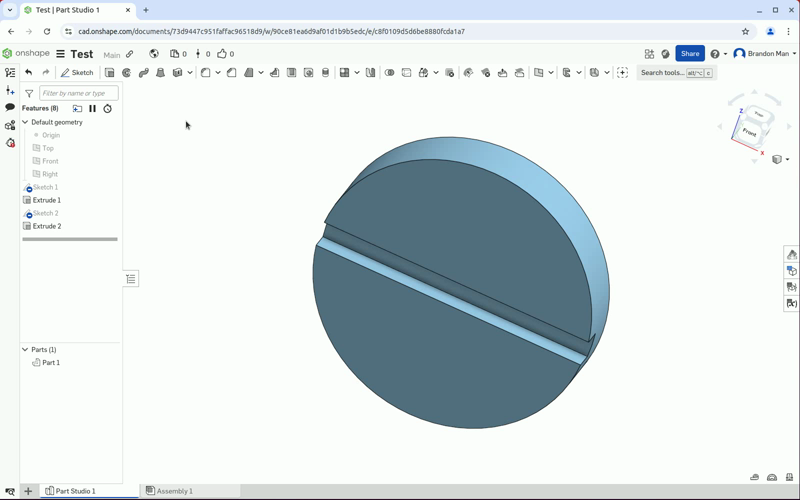
key(down, 2)
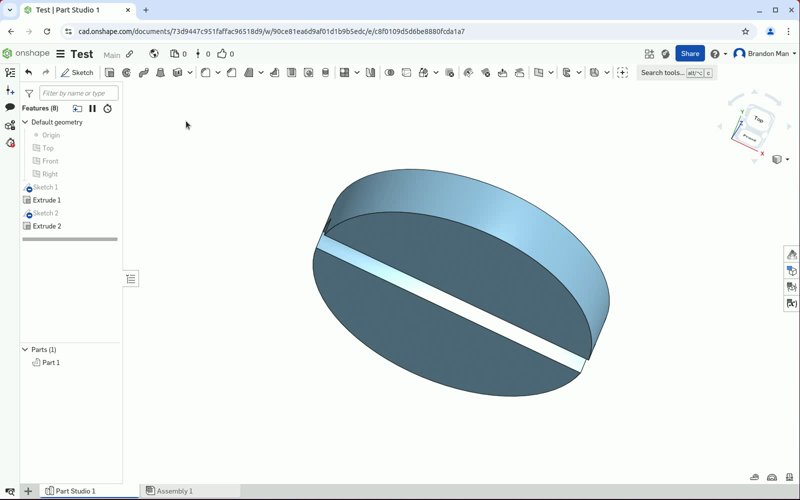
key(up, 2)
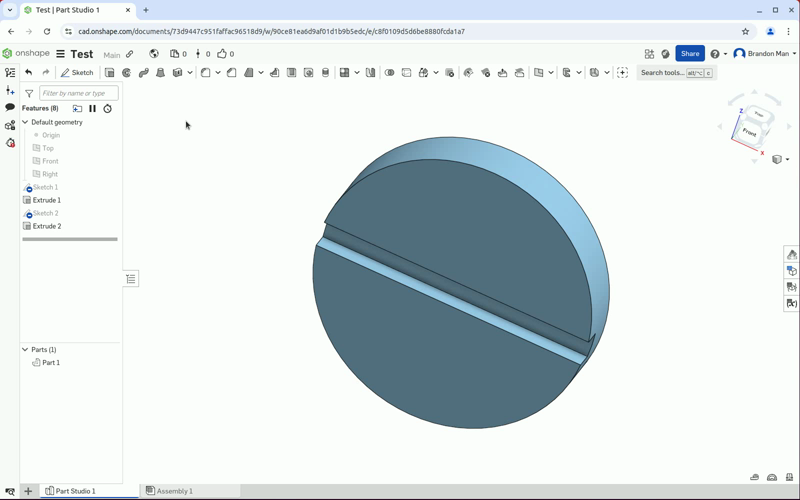
key(left, 2)
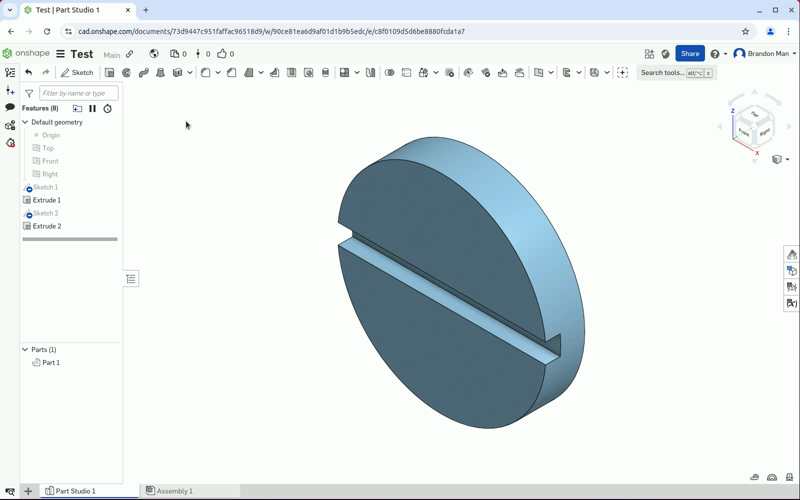
mouse_move(73, 189)
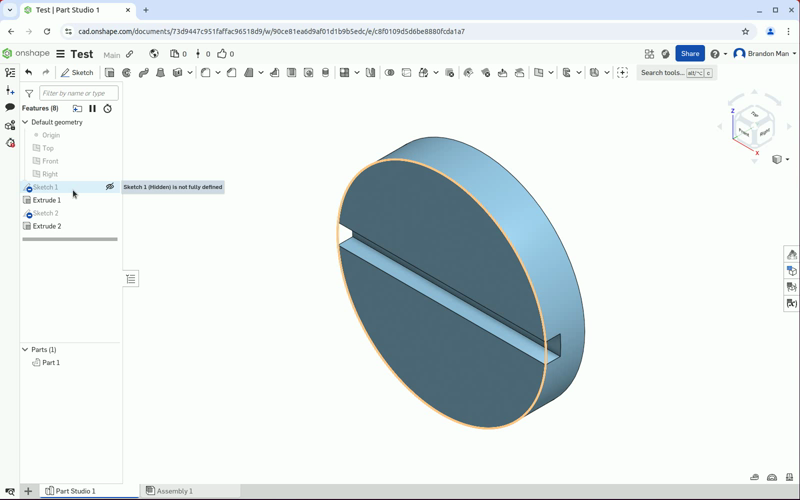
click(73, 189)